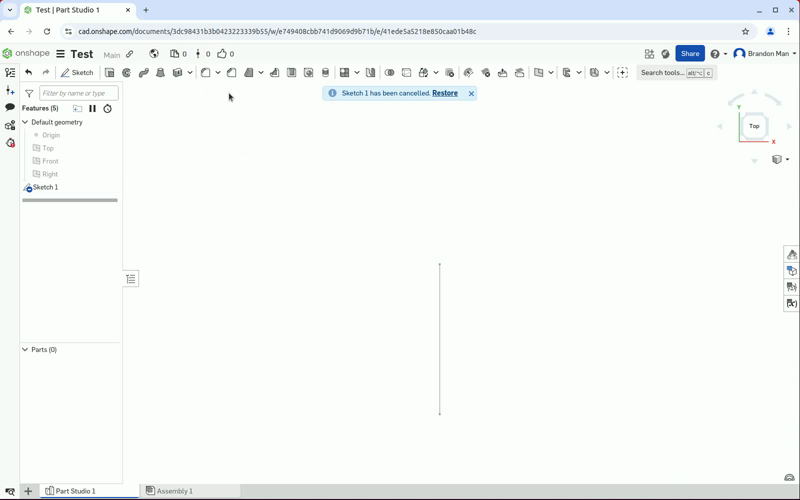
key(shift+h)
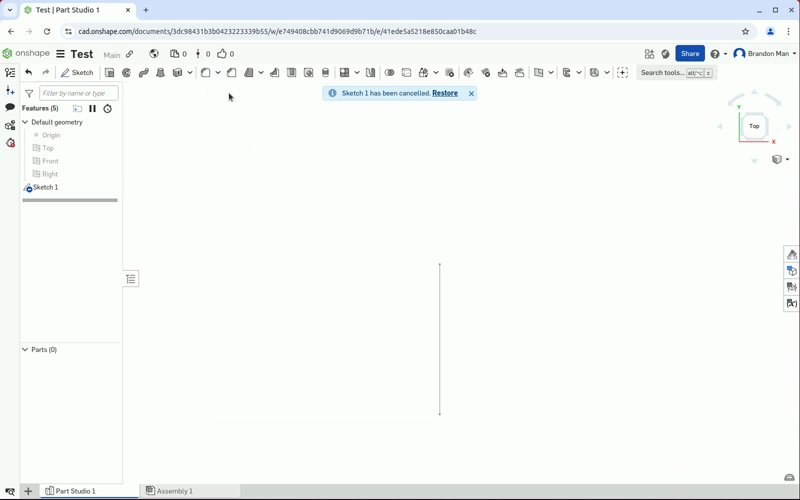
key(shift+s)
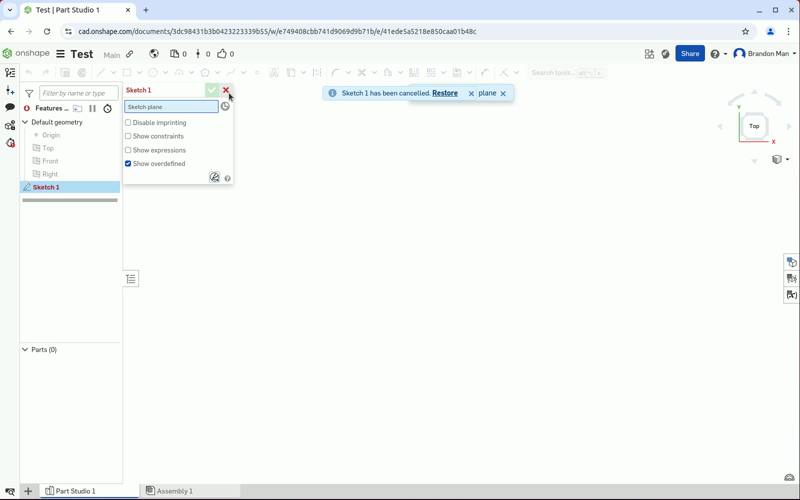
mouse_move(73, 150)
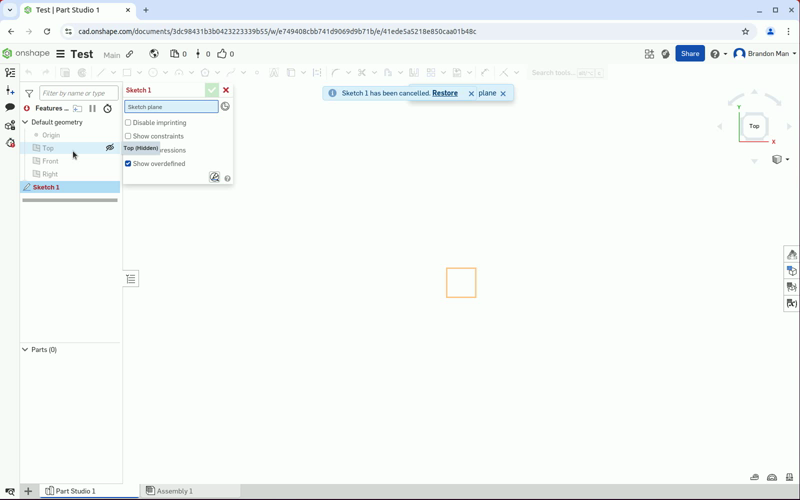
click(73, 150)
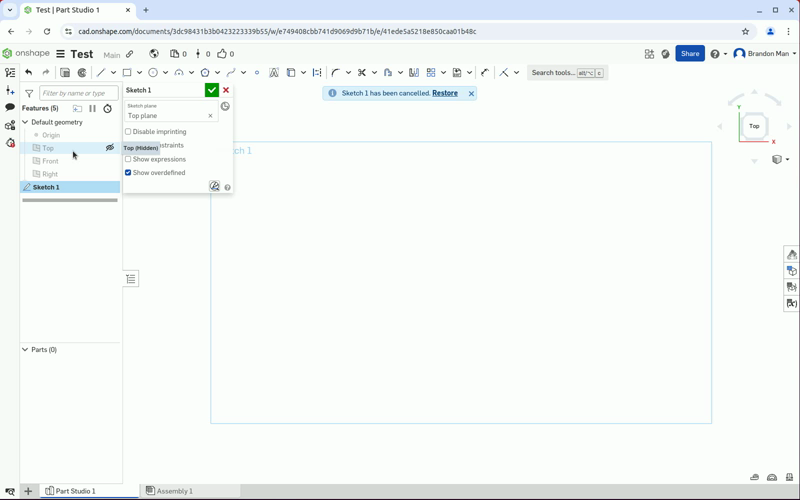
mouse_move(73, 352)
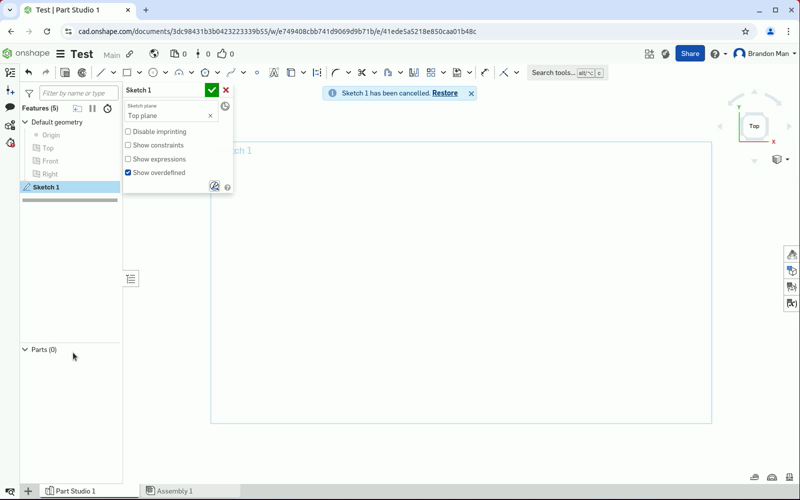
key(y)
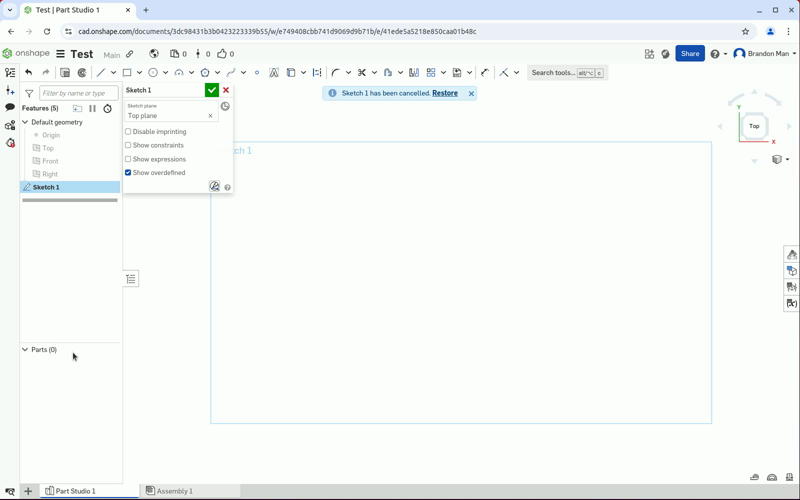
key(l)
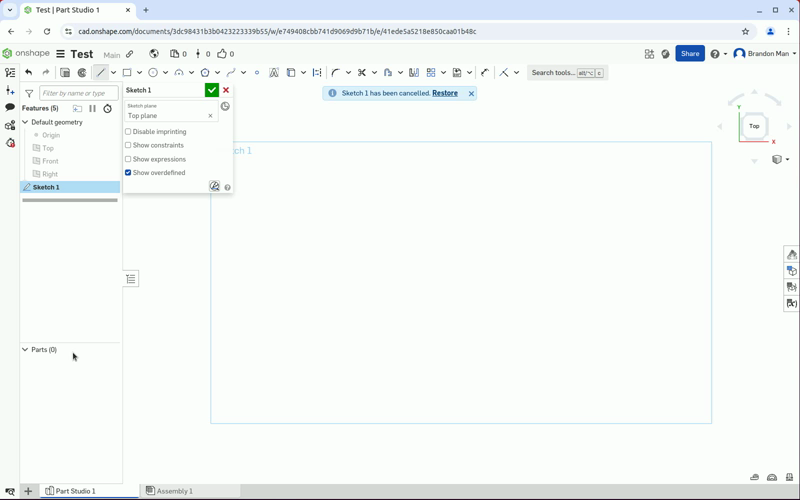
key_down(shift)
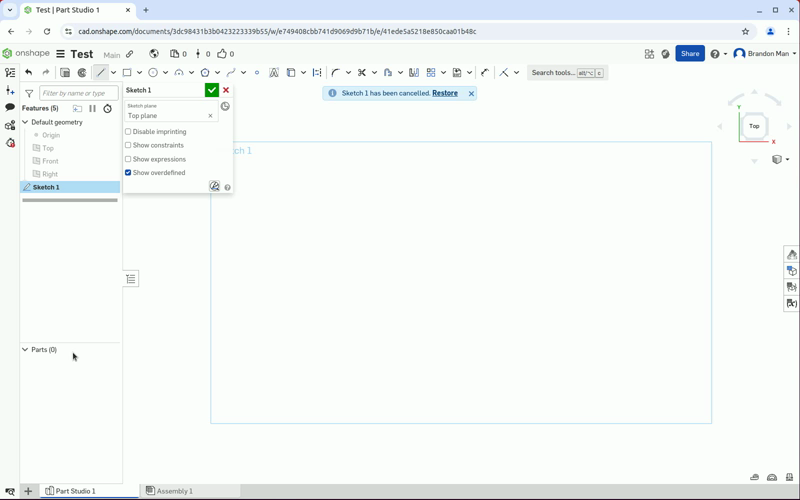
mouse_move(403, 251)
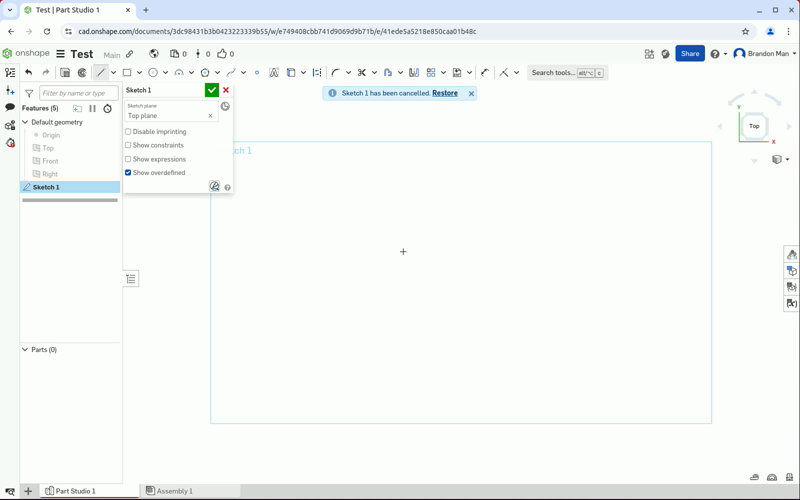
click(403, 251)
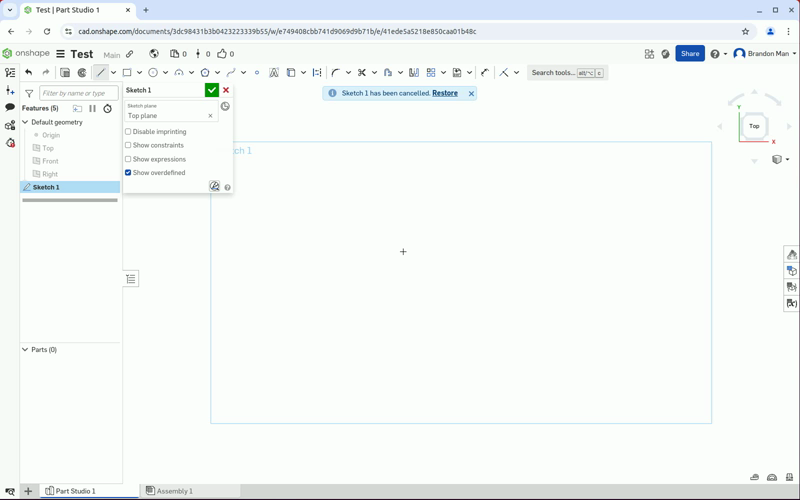
key_up(shift)
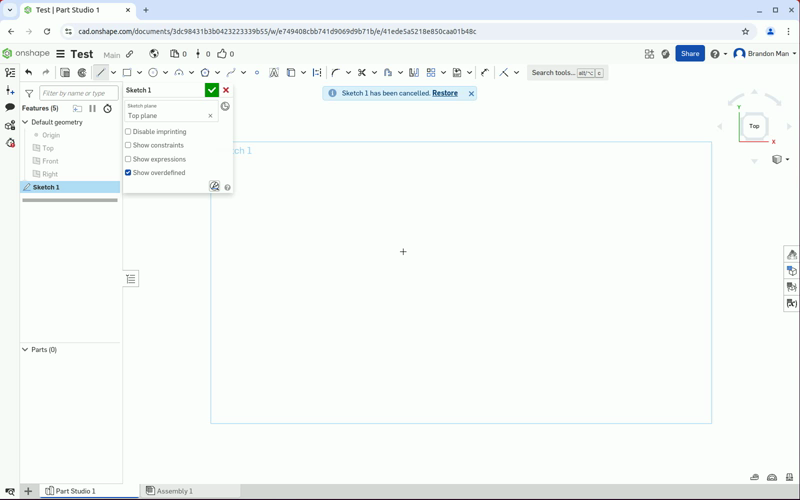
key_down(shift)
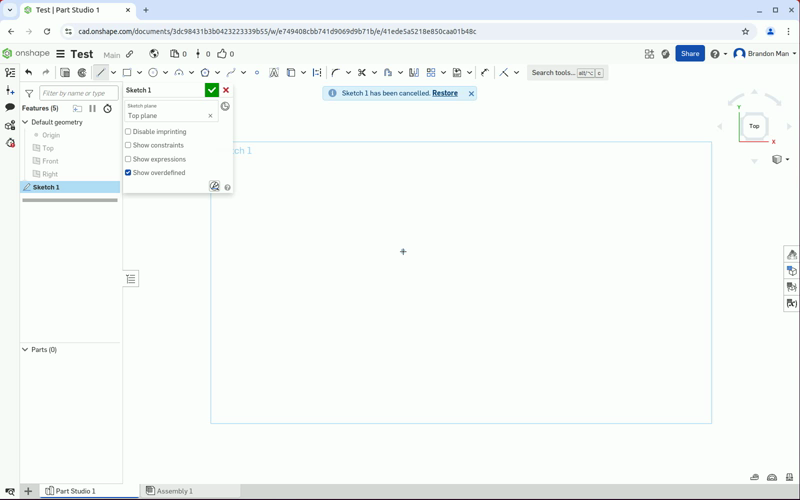
mouse_move(433, 251)
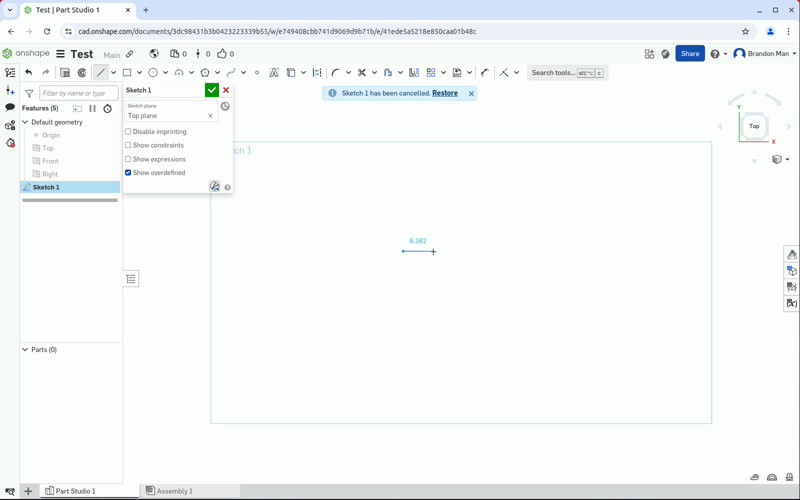
mouse_move(461, 251)
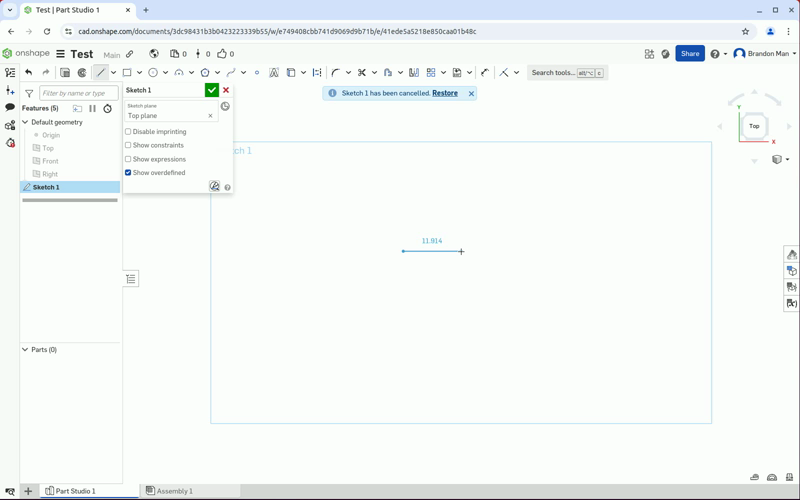
click(461, 251)
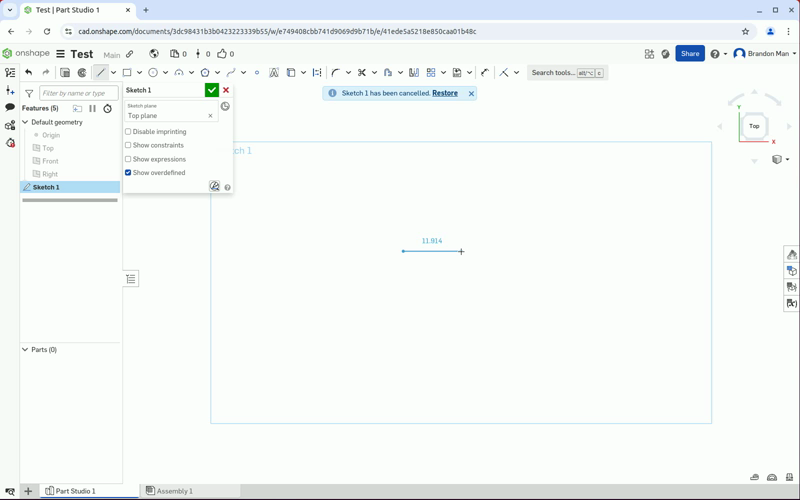
key_up(shift)
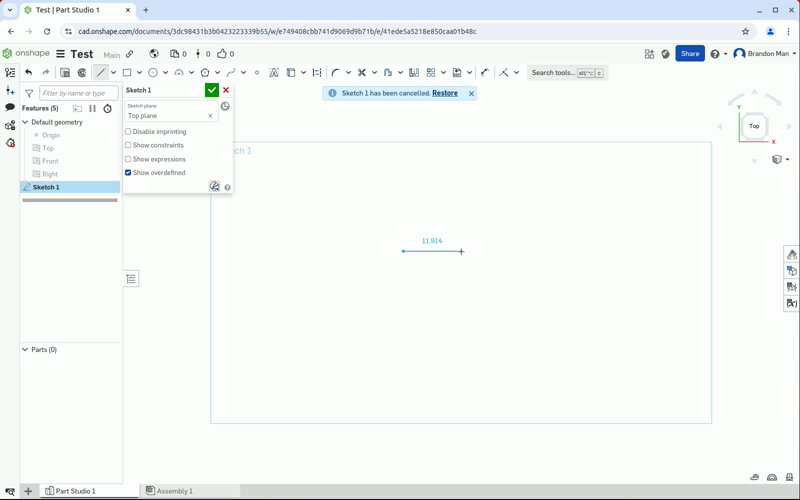
key_down(shift)
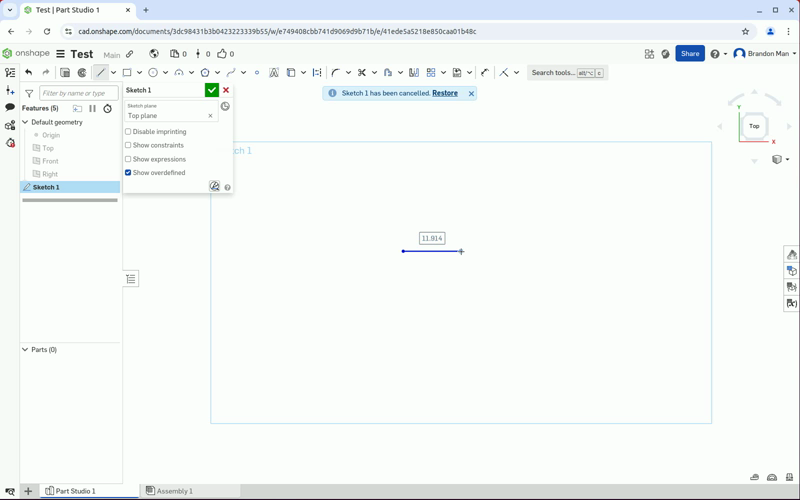
mouse_move(491, 251)
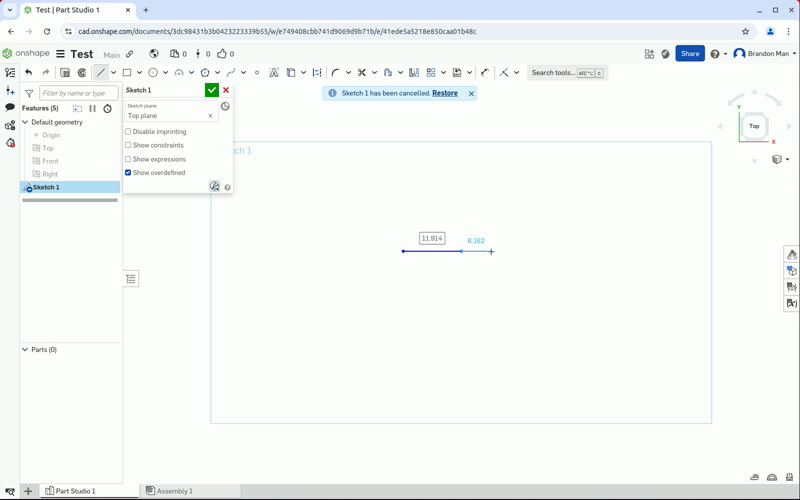
mouse_move(490, 251)
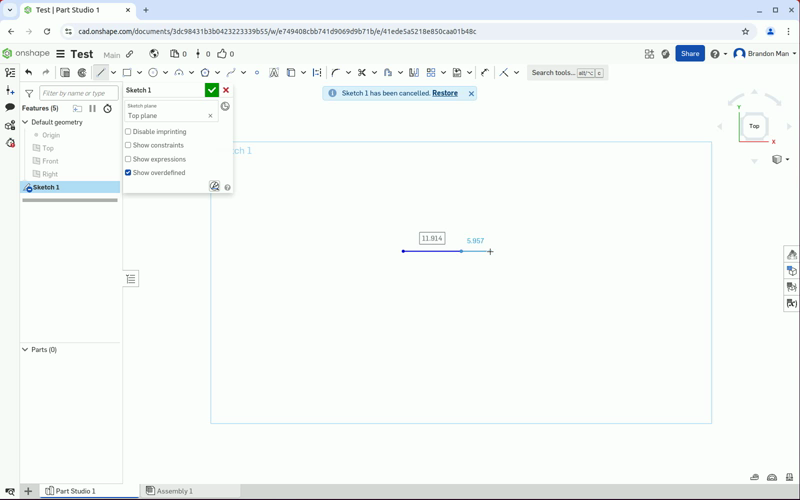
click(490, 251)
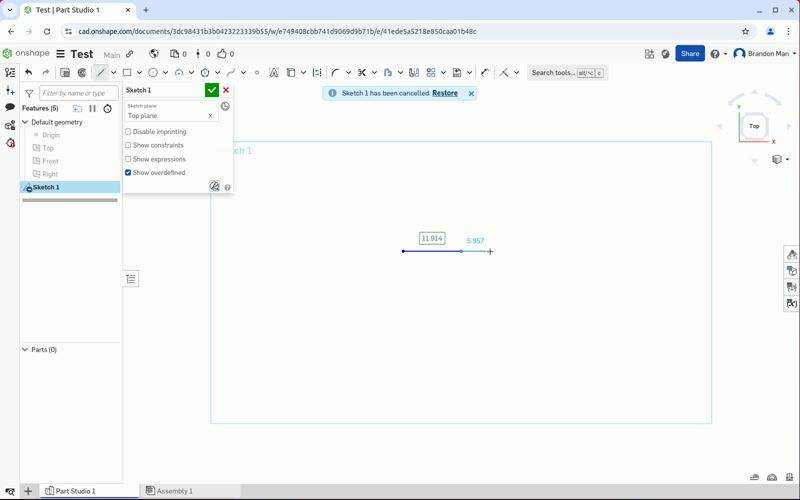
key_up(shift)
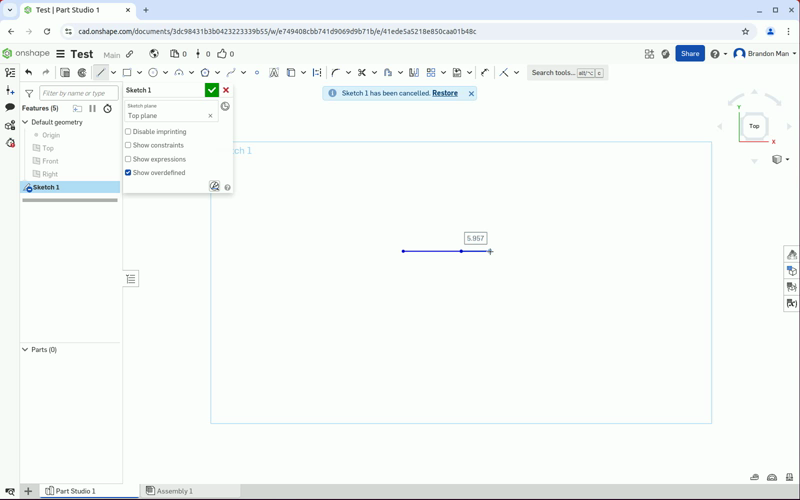
key_down(shift)
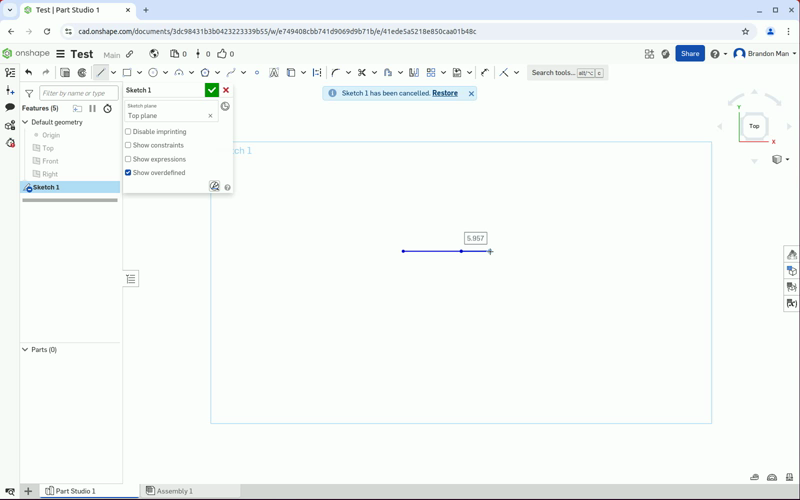
mouse_move(520, 251)
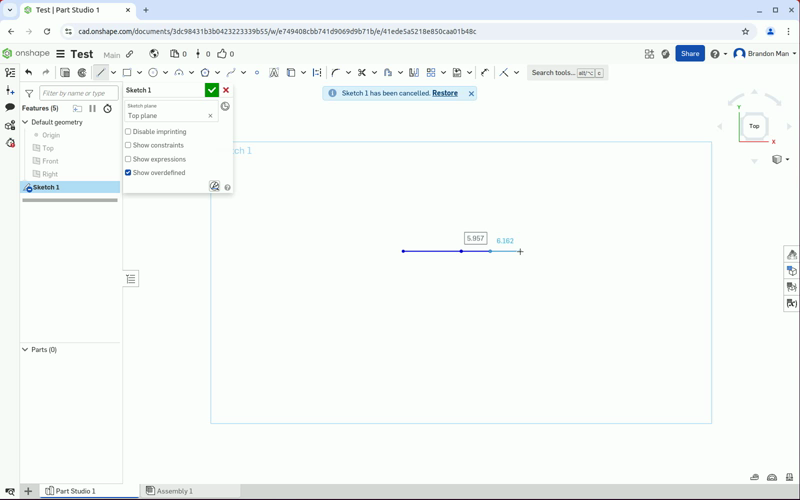
mouse_move(490, 222)
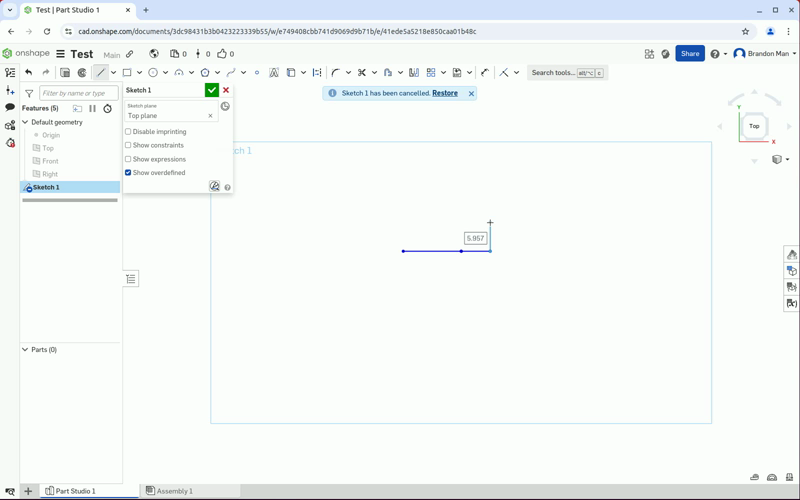
click(490, 222)
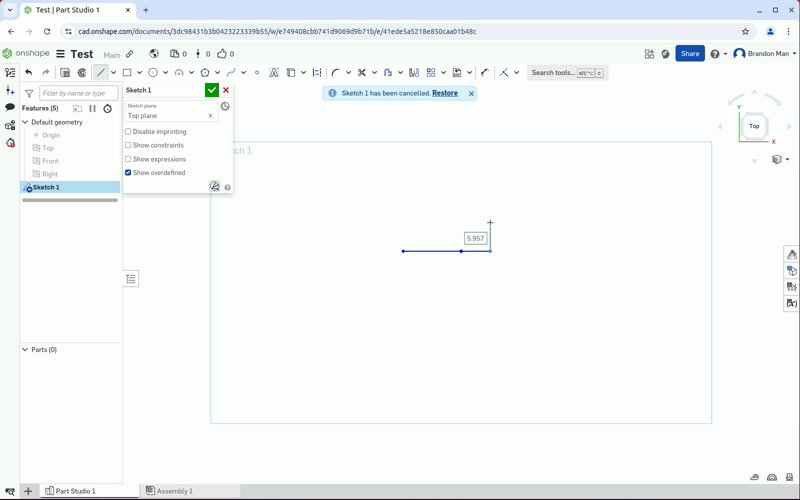
key_up(shift)
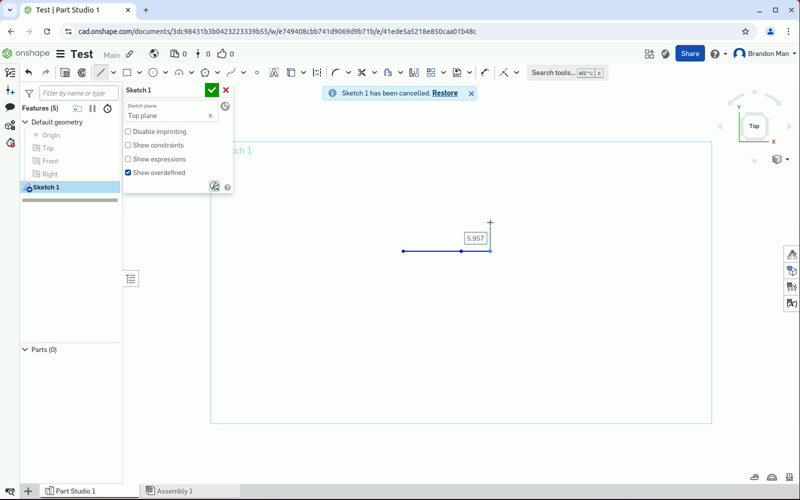
key_down(shift)
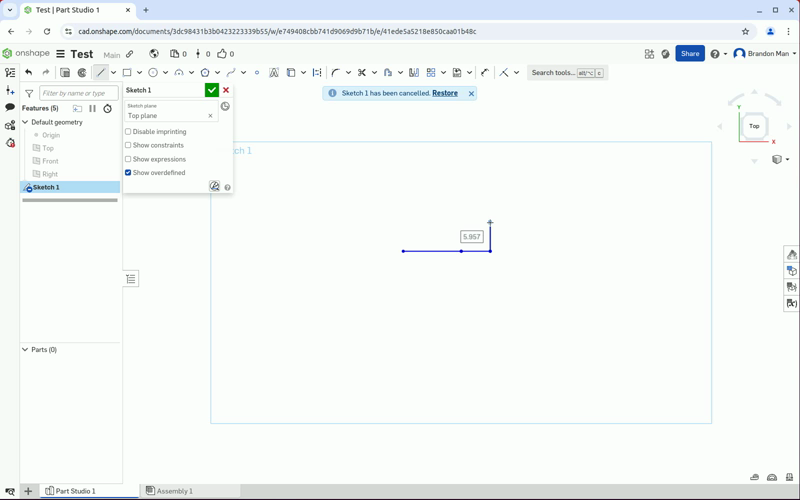
mouse_move(403, 222)
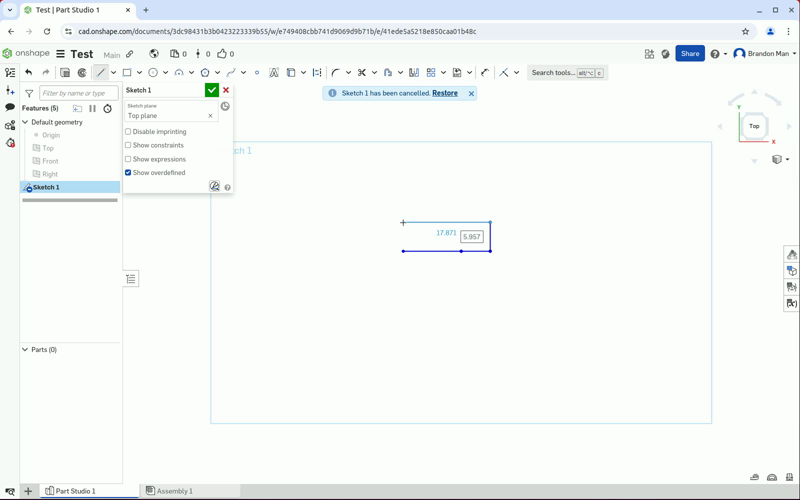
click(403, 222)
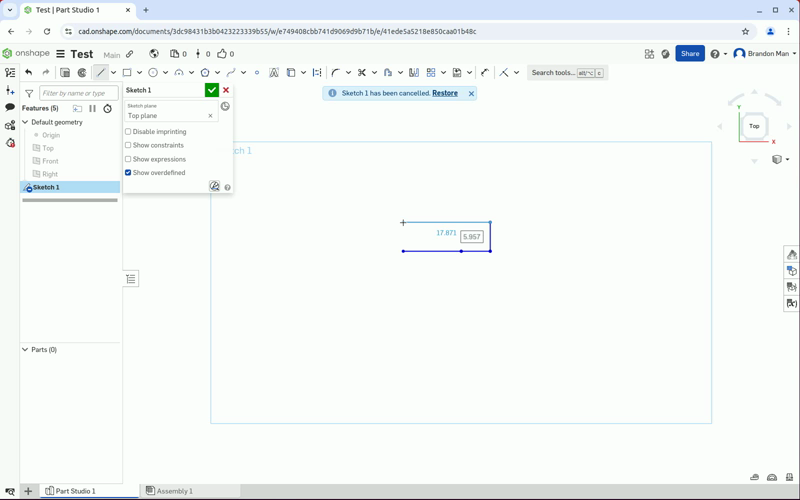
key_up(shift)
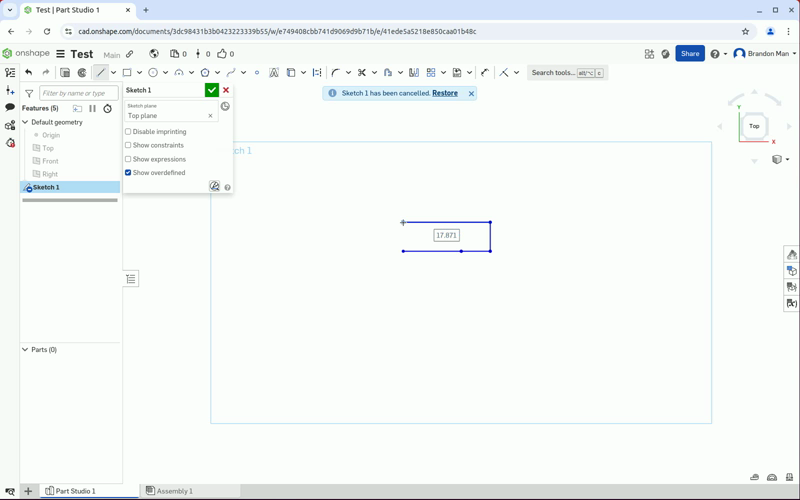
mouse_move(433, 222)
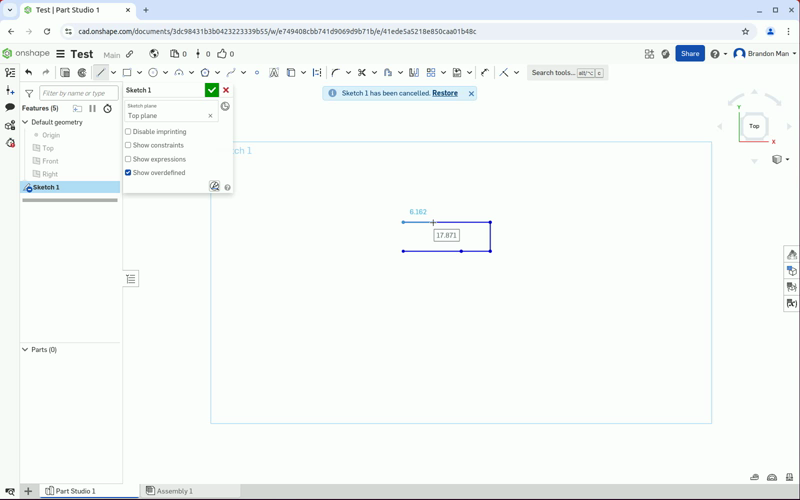
key_down(shift)
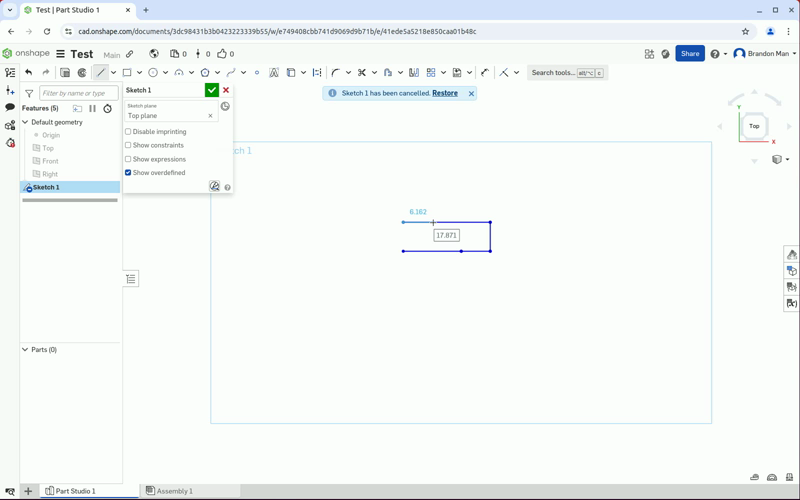
mouse_move(403, 251)
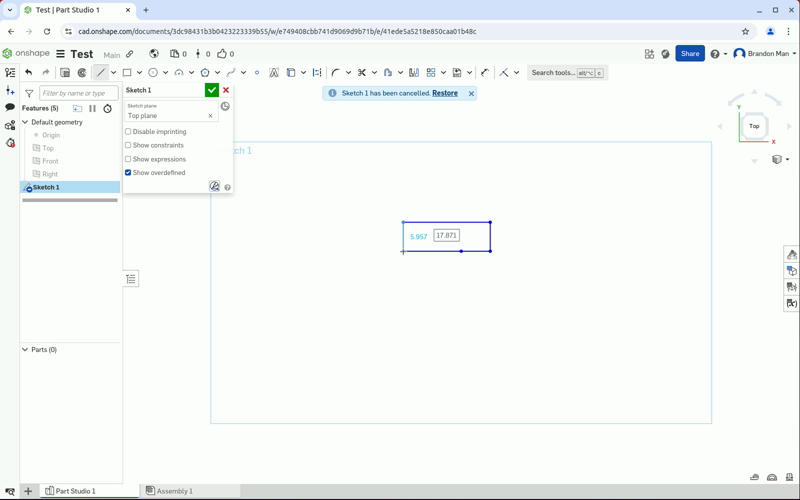
key_up(shift)
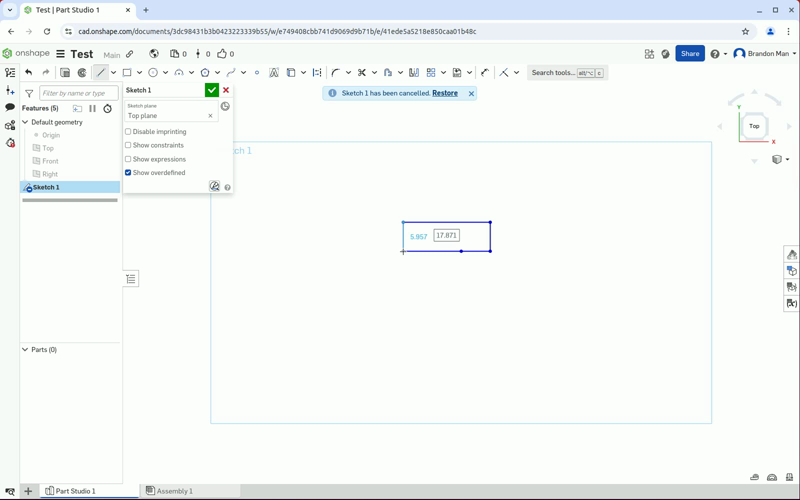
click(403, 251)
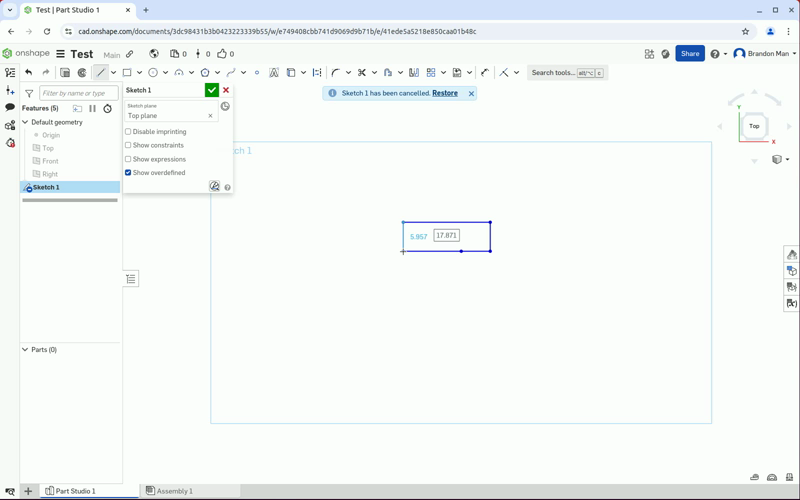
key(esc)
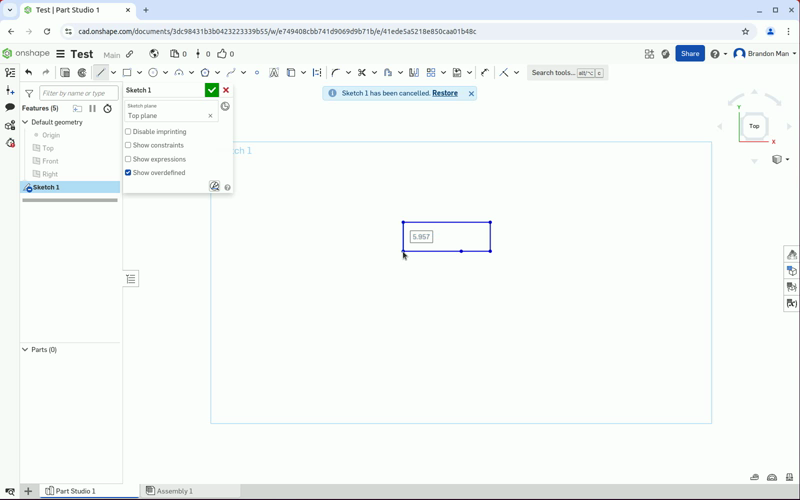
mouse_move(452, 235)
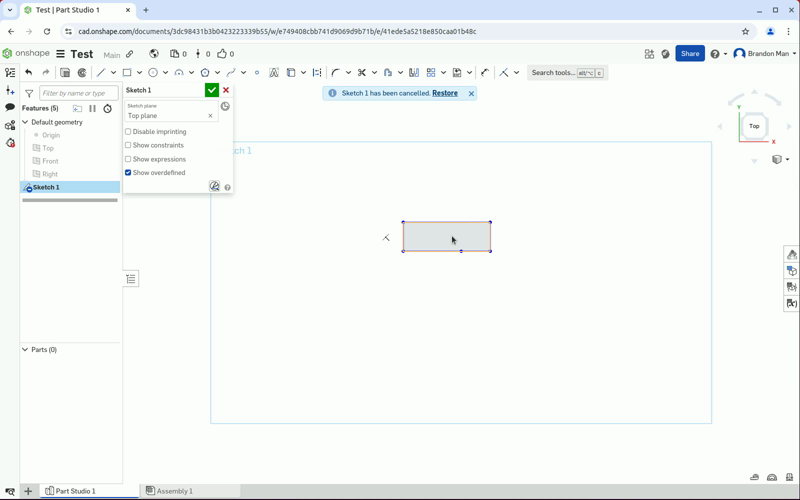
click(452, 235)
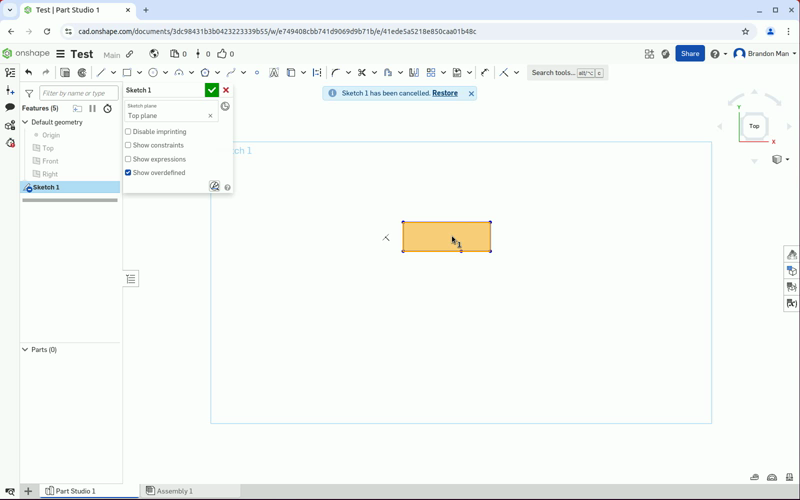
mouse_move(73, 352)
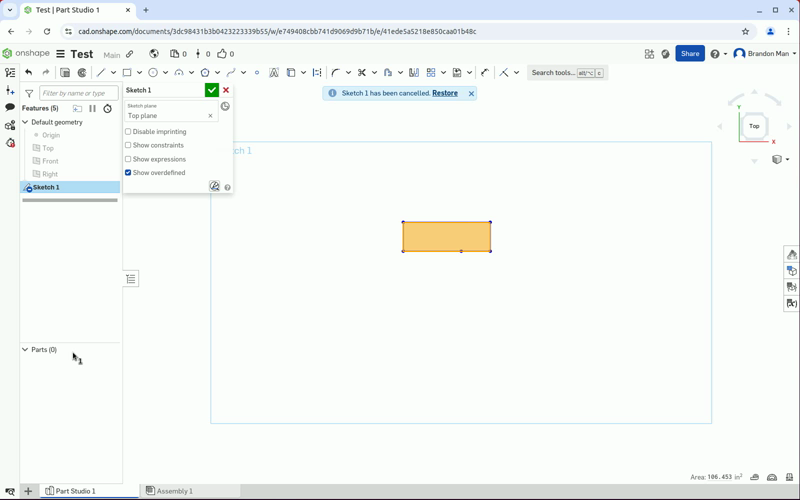
key(shift+y)
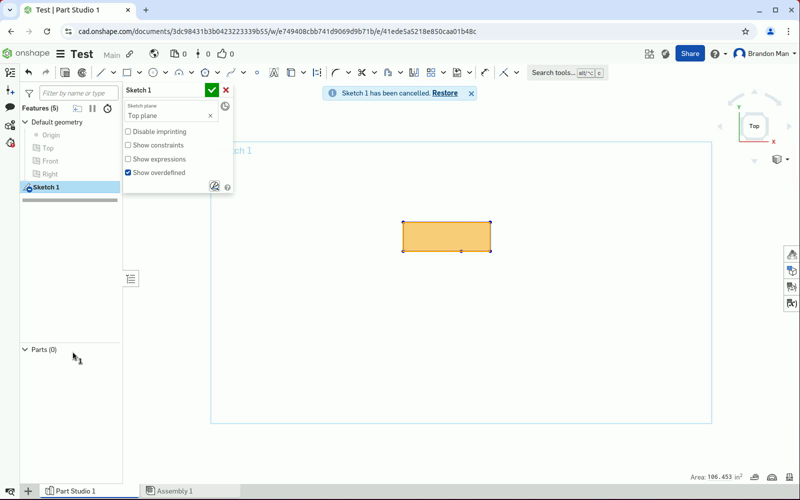
key(shift+e)
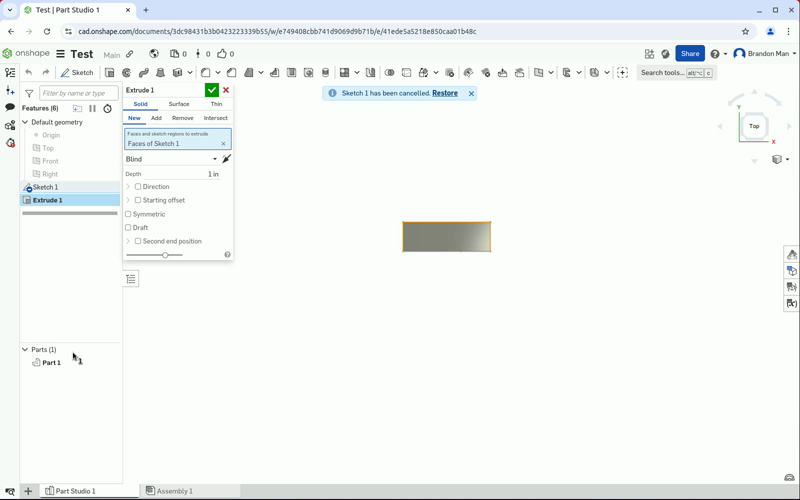
mouse_move(143, 106)
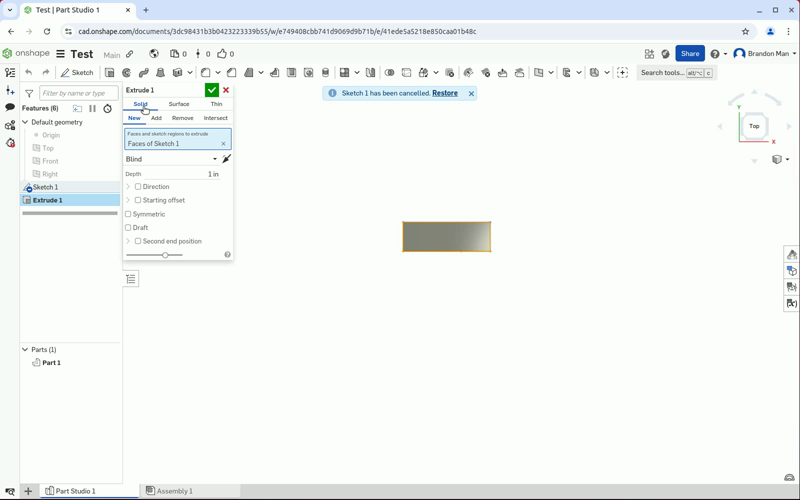
click(143, 106)
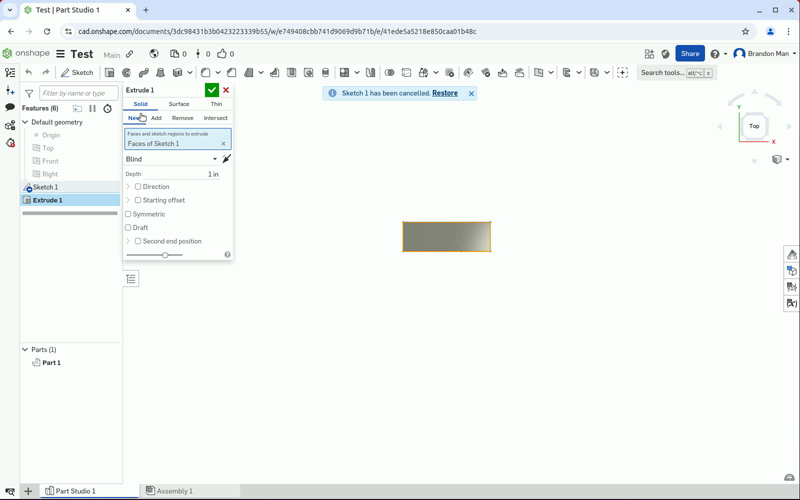
mouse_move(137, 120)
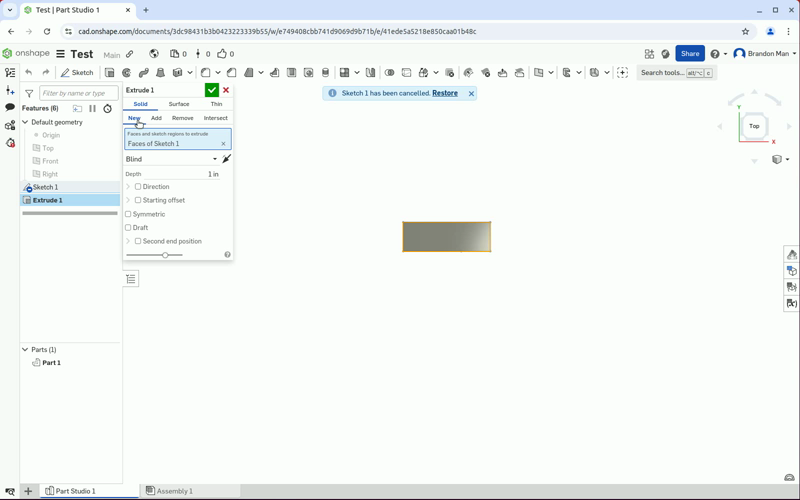
click(137, 120)
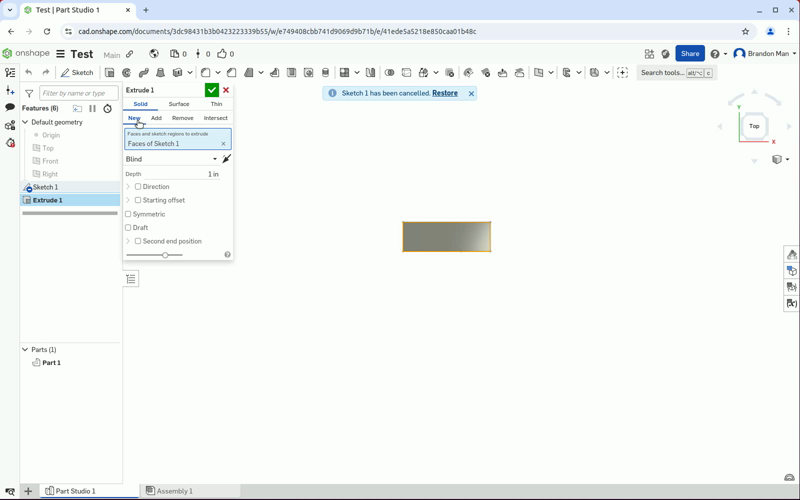
key(tab, 4)
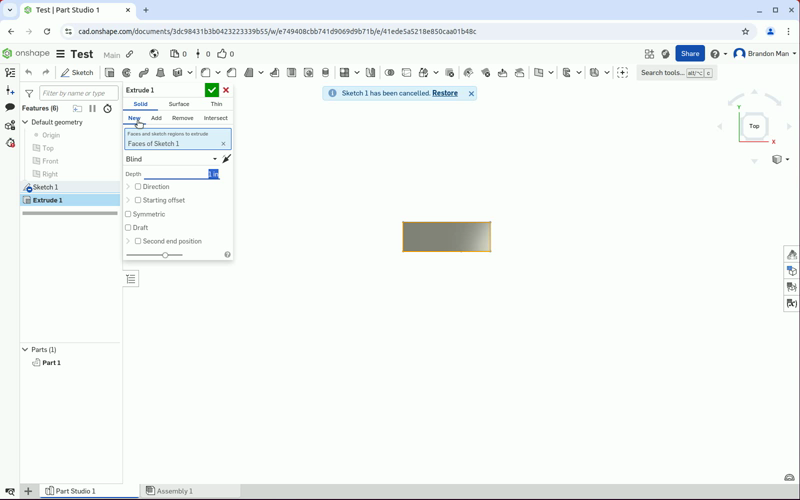
text(0.963)
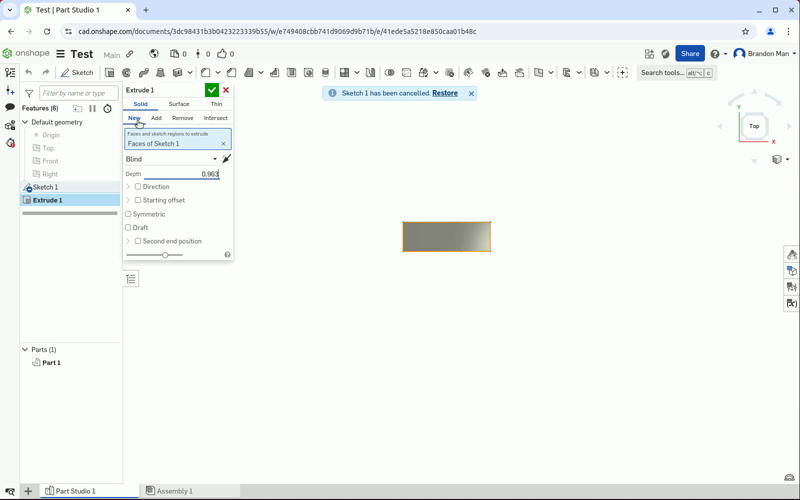
key(enter)
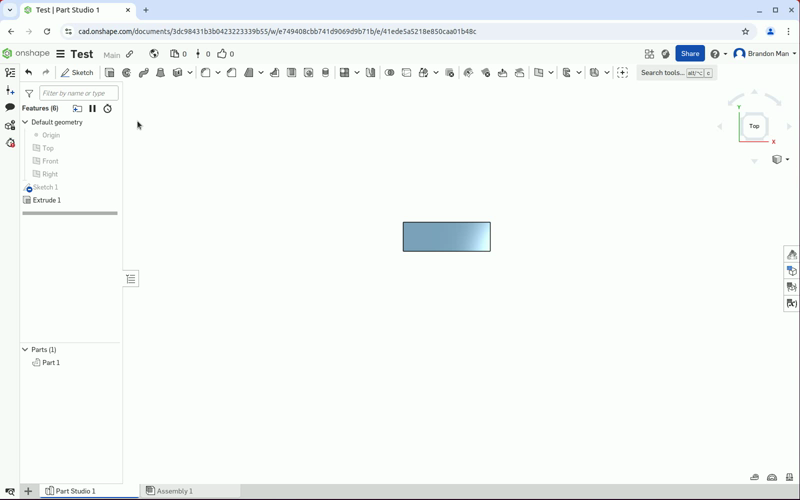
key(shift+h)
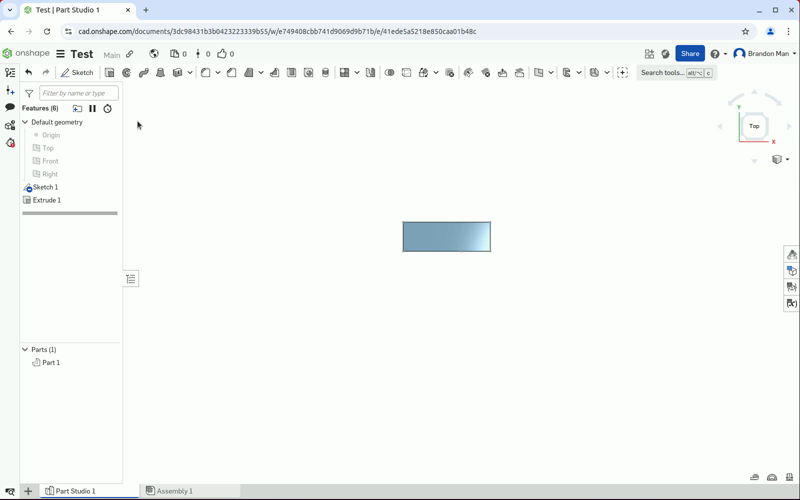
key(shift+h)
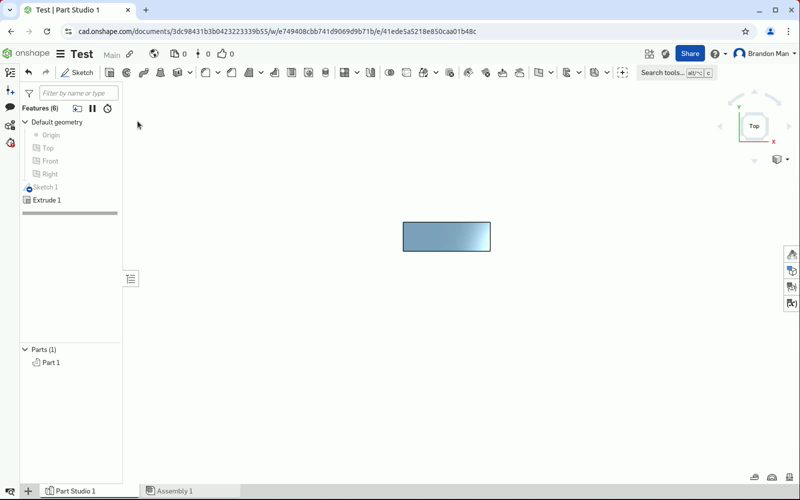
mouse_move(73, 189)
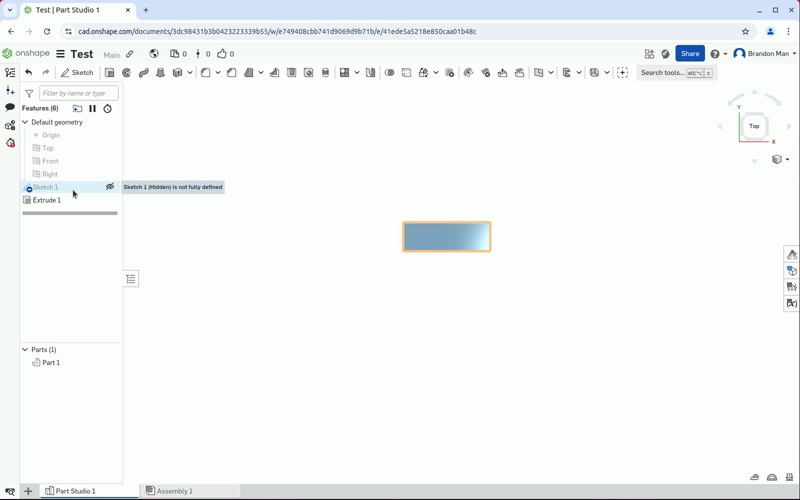
click(73, 189)
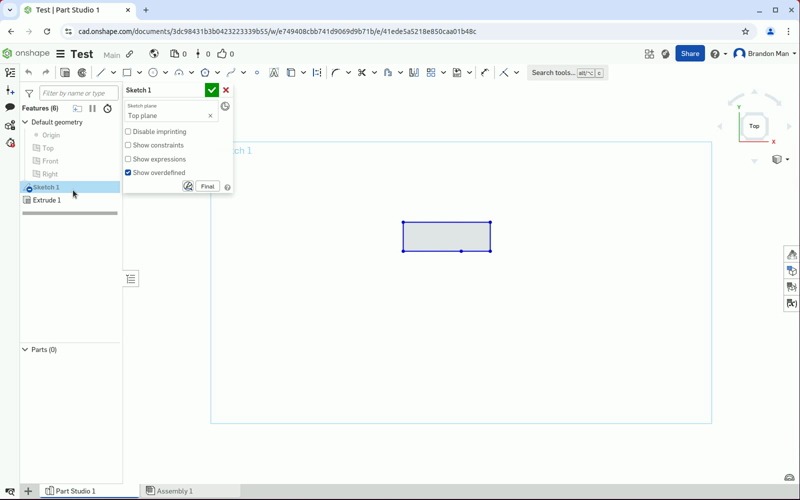
mouse_move(229, 92)
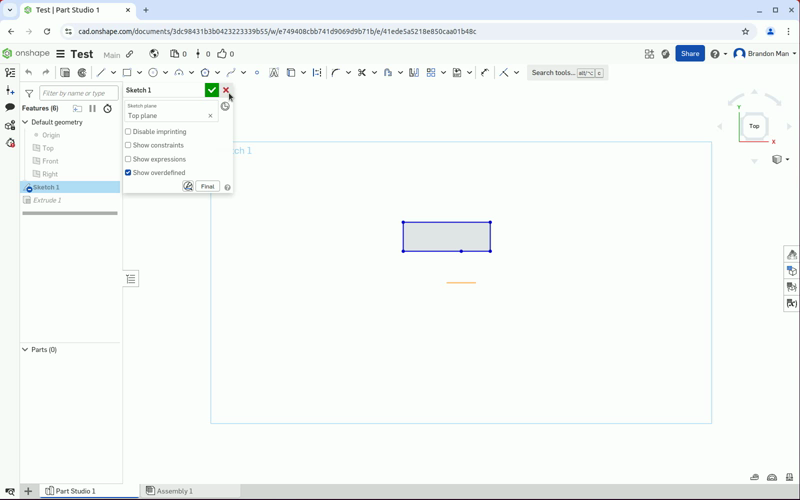
click(229, 92)
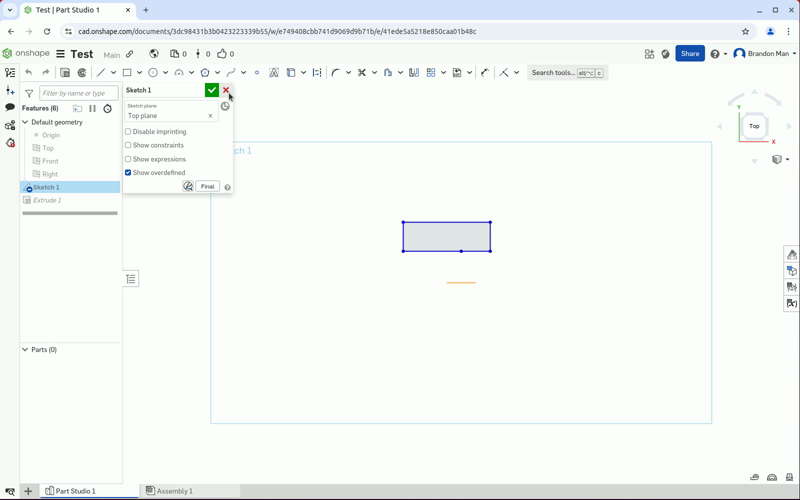
key(shift+s)
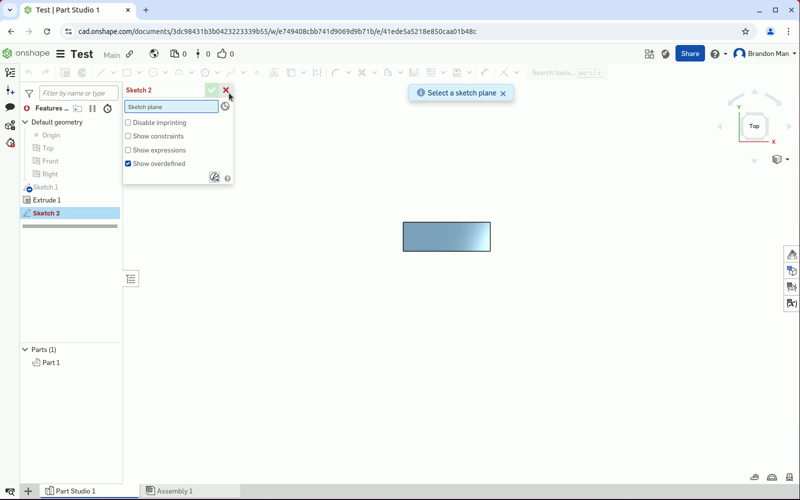
mouse_move(73, 150)
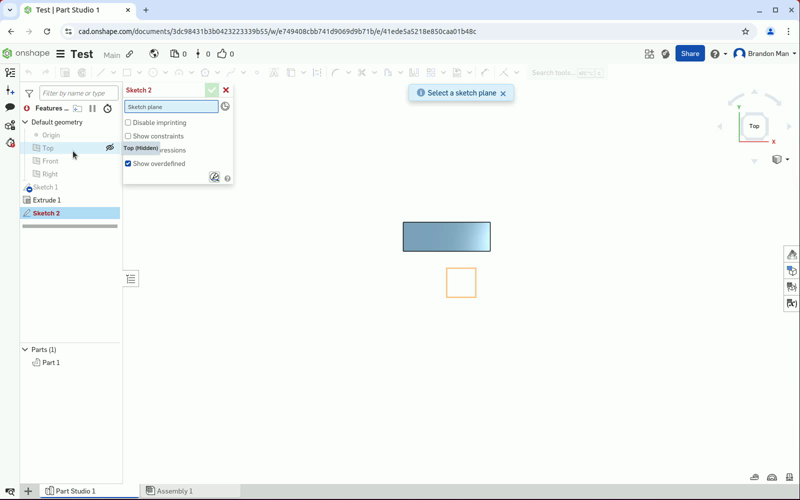
click(73, 150)
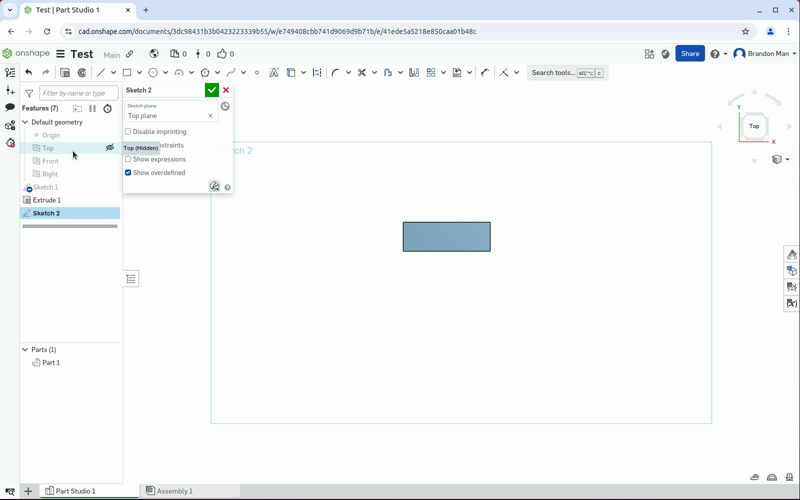
mouse_move(73, 352)
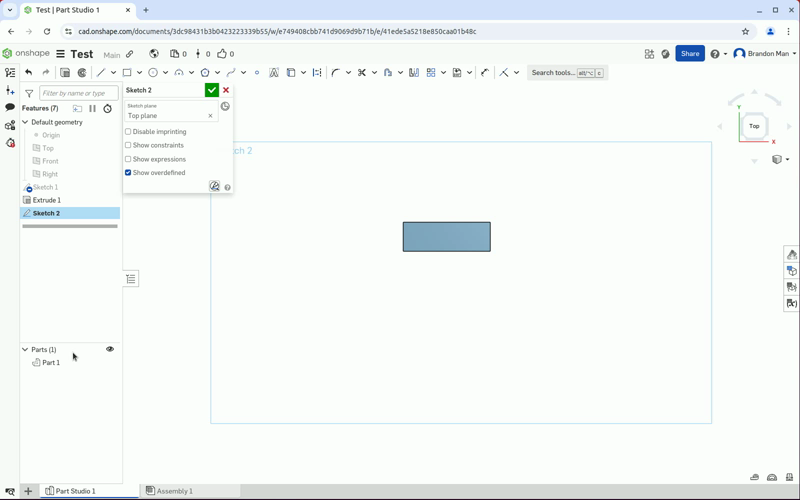
key(y)
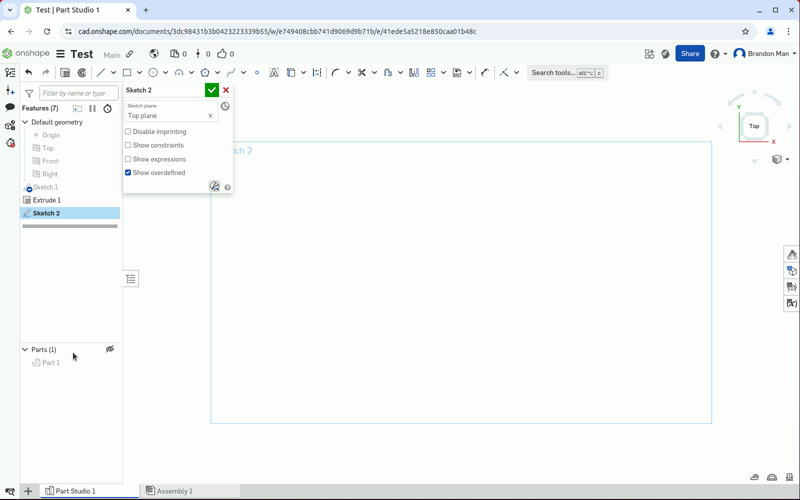
key(l)
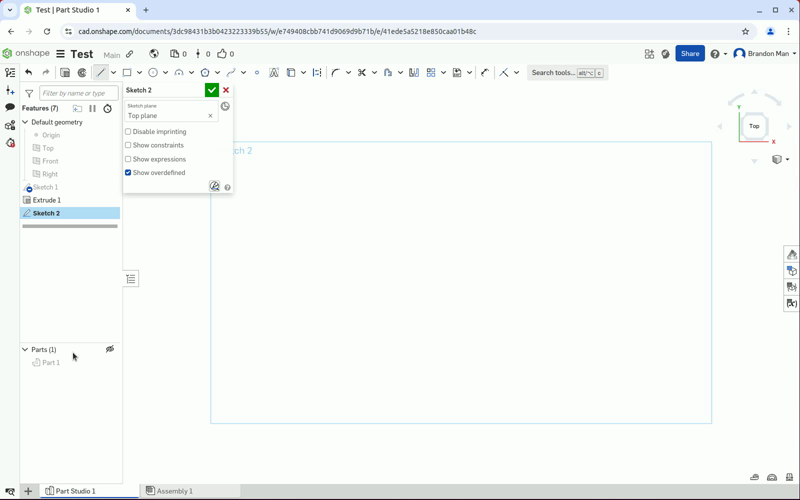
key_down(shift)
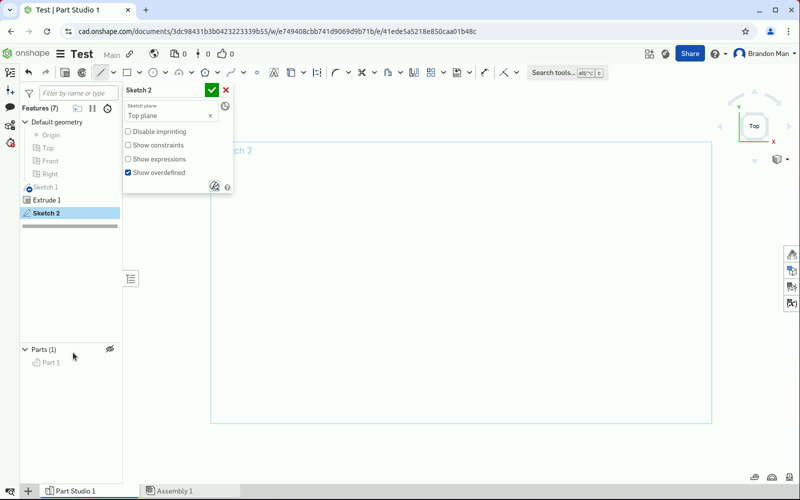
mouse_move(460, 395)
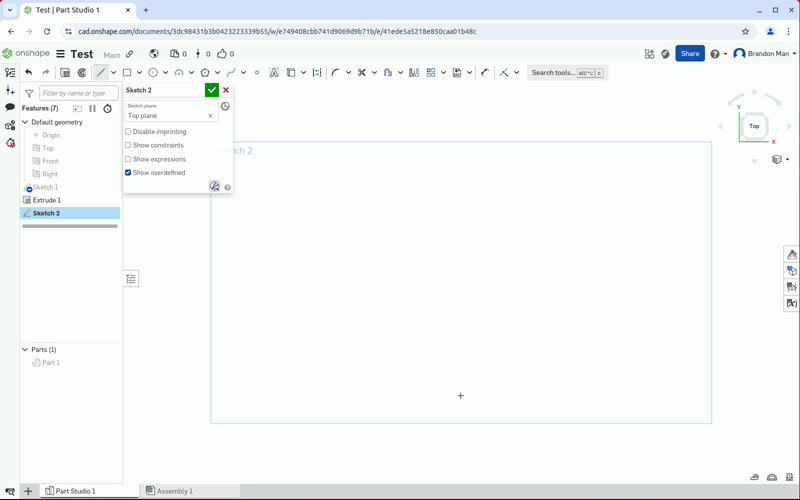
click(460, 395)
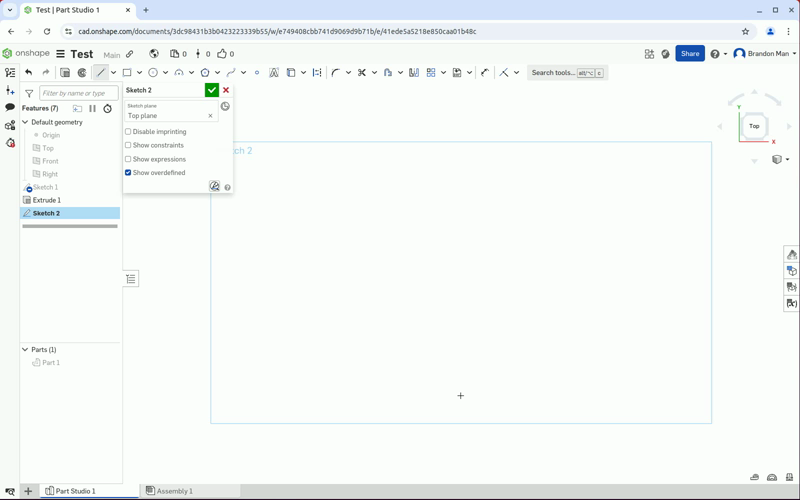
key_up(shift)
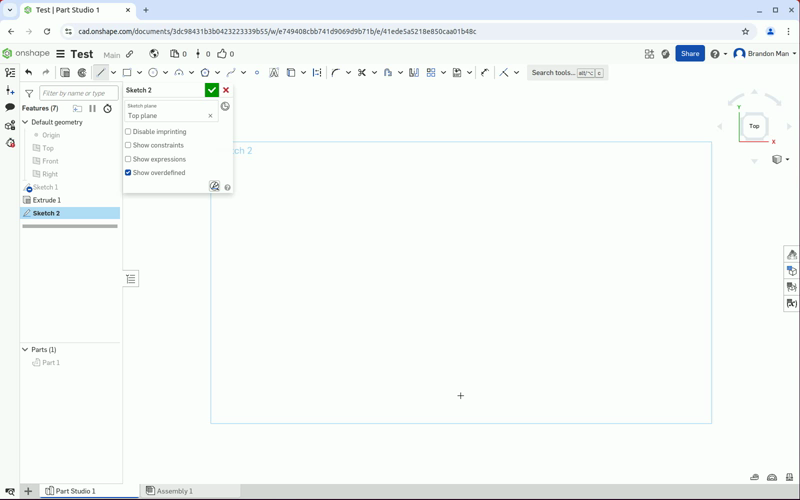
key_down(shift)
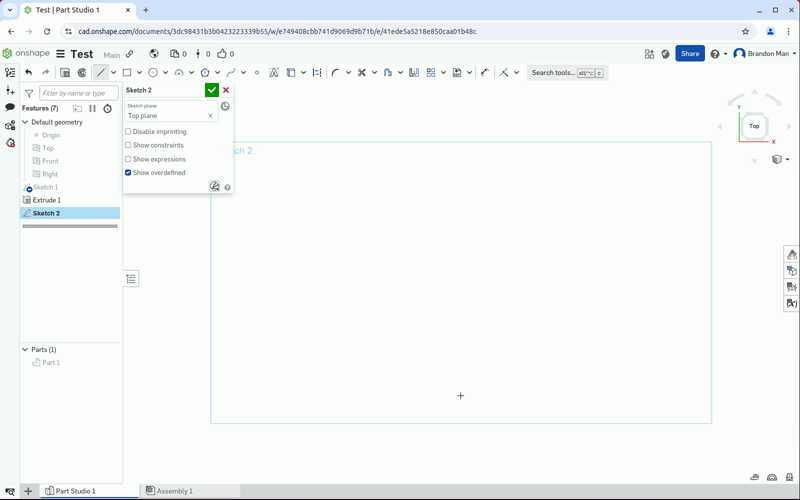
mouse_move(490, 395)
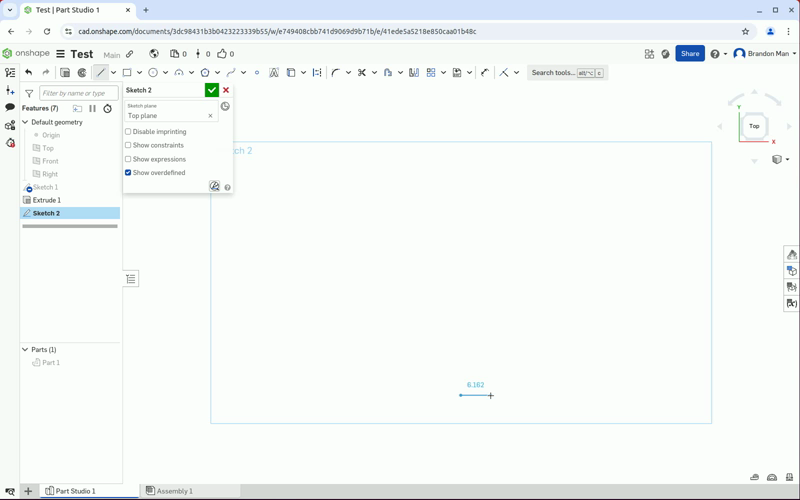
mouse_move(489, 395)
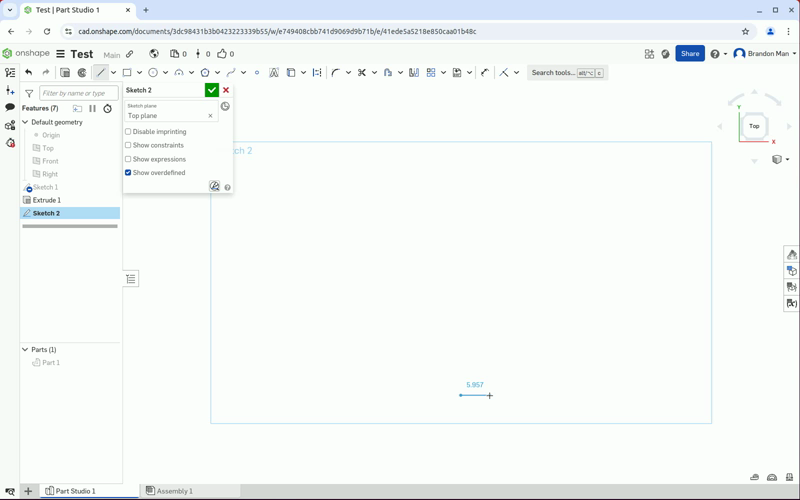
click(489, 395)
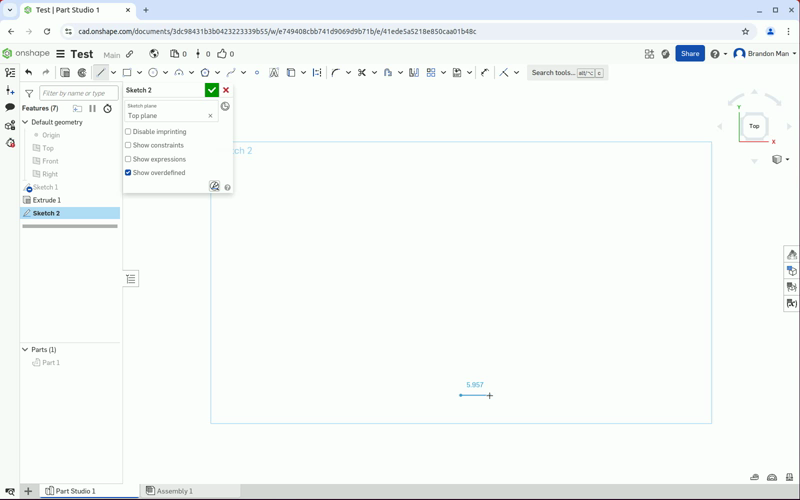
key_up(shift)
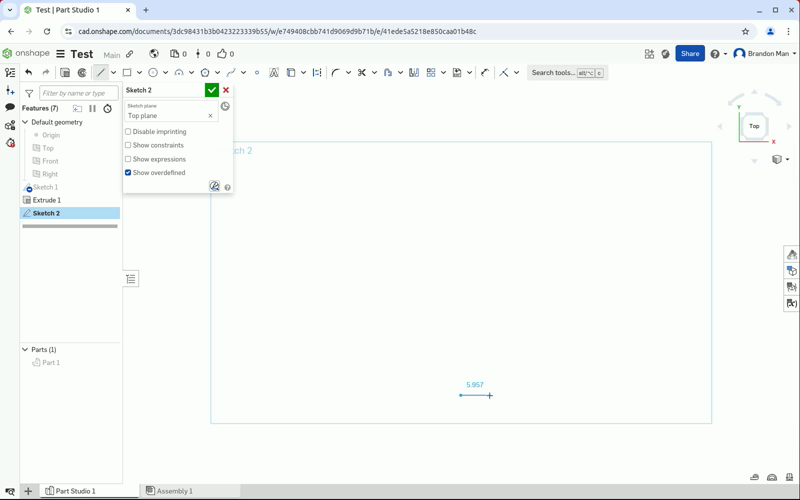
key_down(shift)
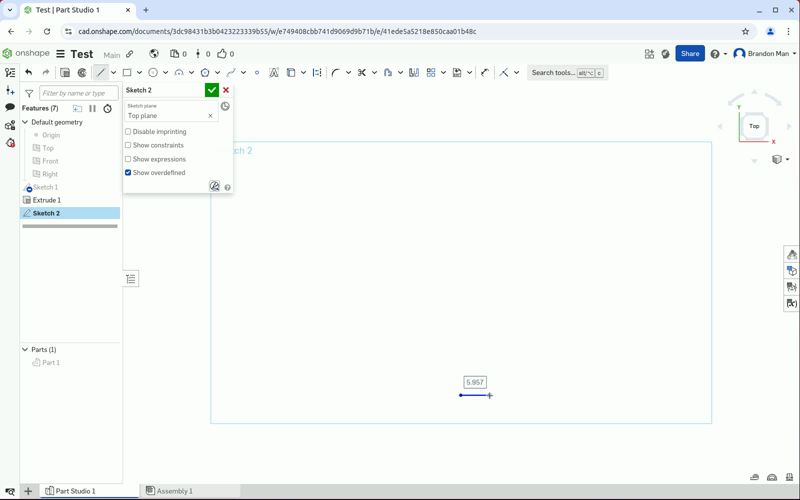
mouse_move(489, 251)
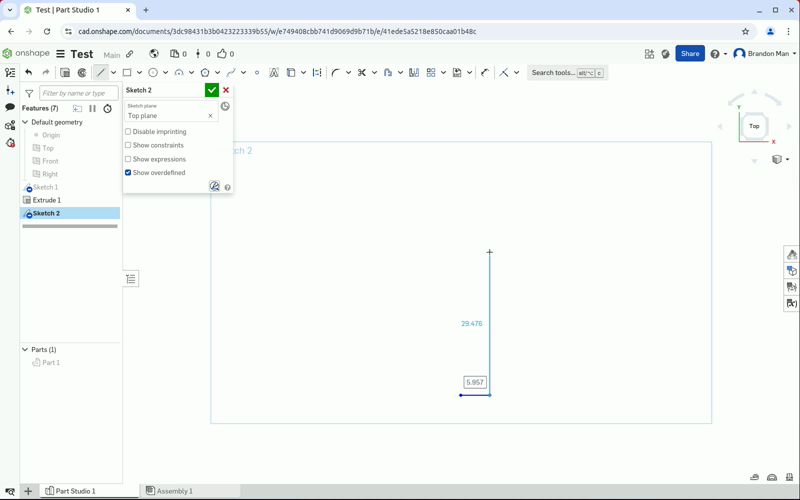
click(489, 251)
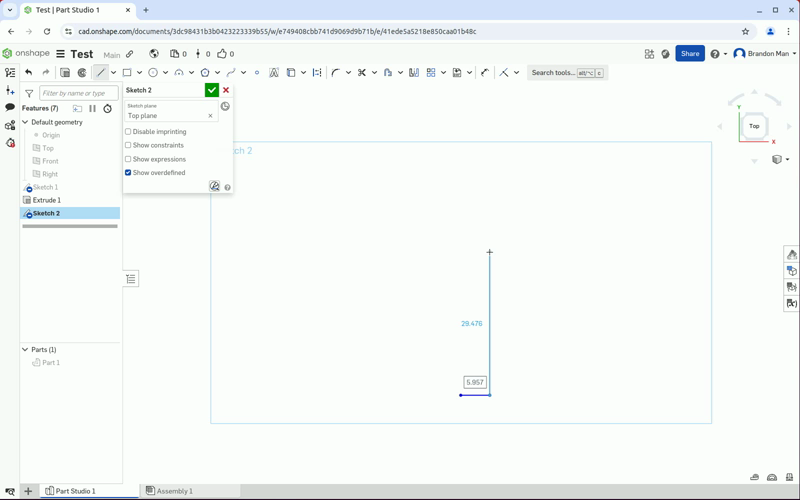
key_up(shift)
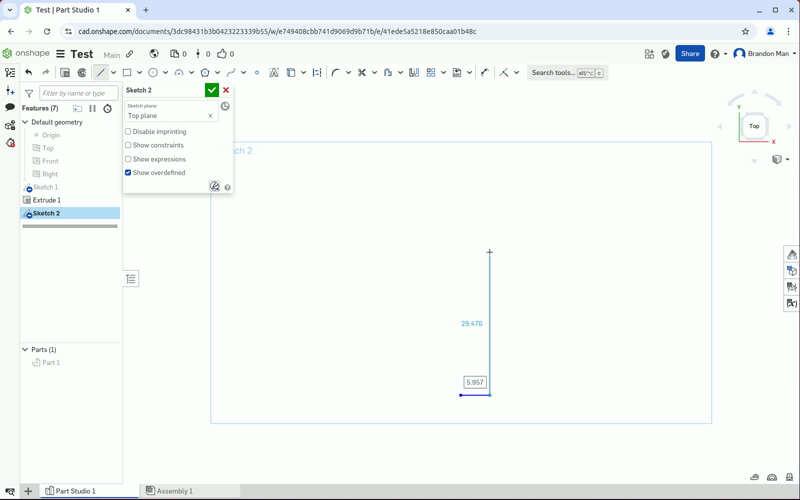
key_down(shift)
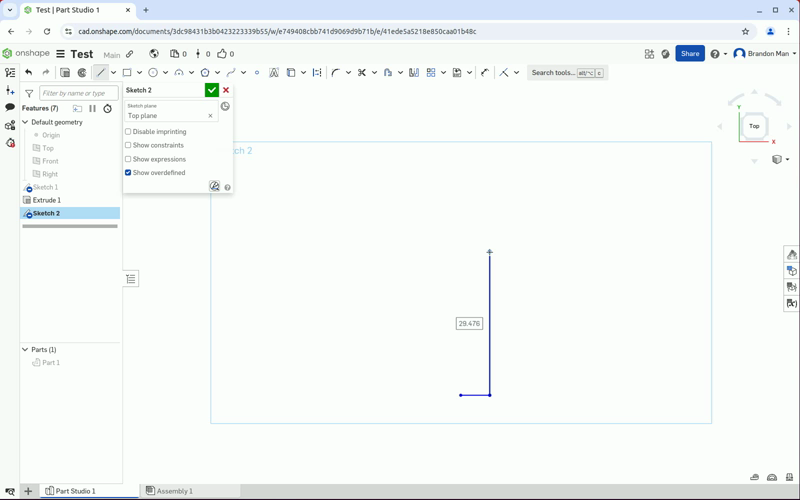
mouse_move(519, 251)
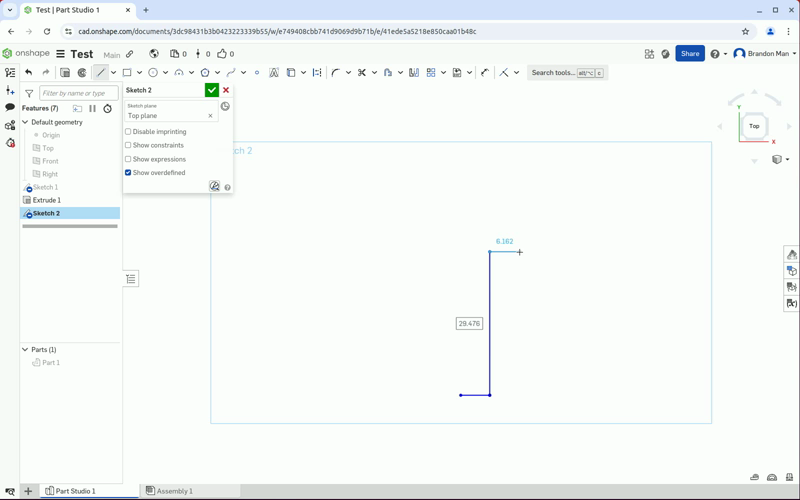
mouse_move(460, 251)
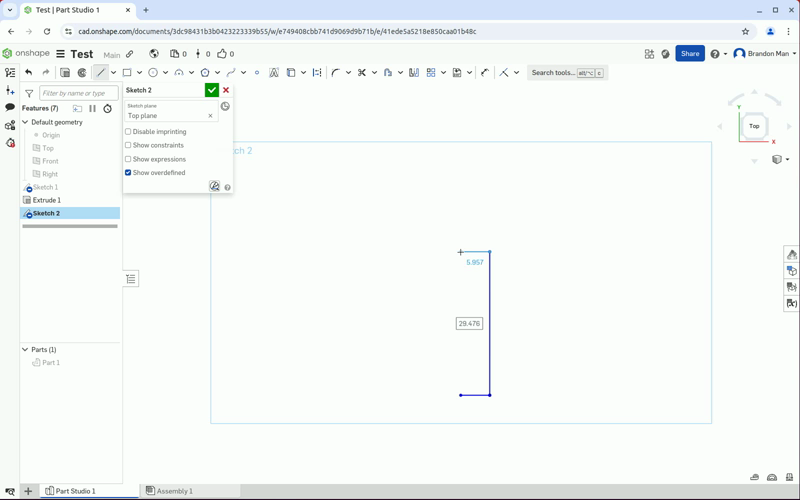
click(460, 251)
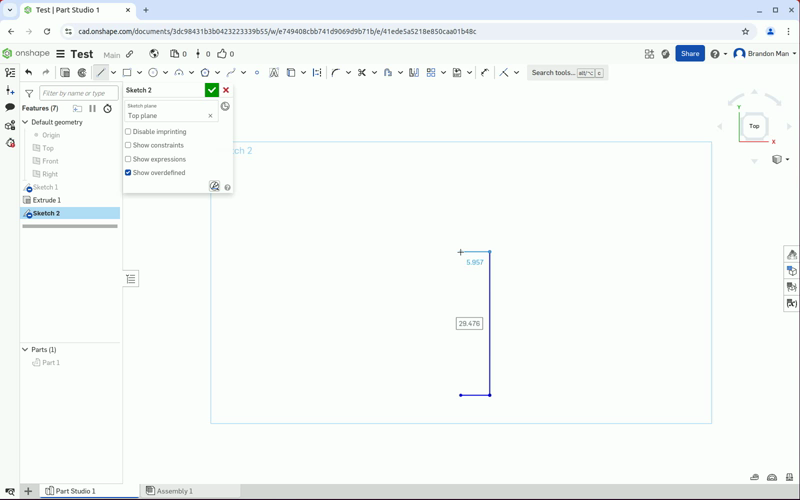
key_up(shift)
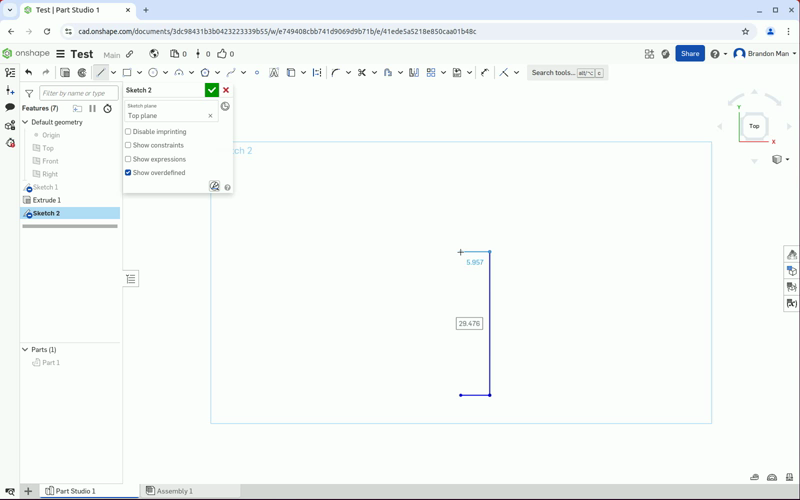
key_down(shift)
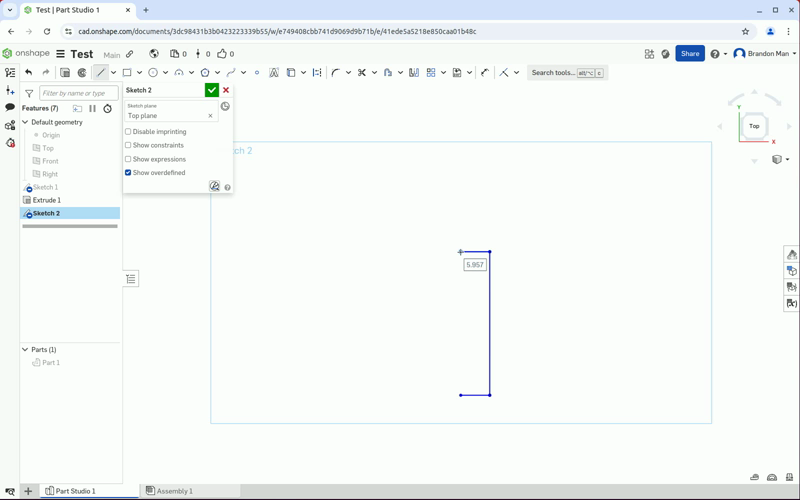
mouse_move(460, 395)
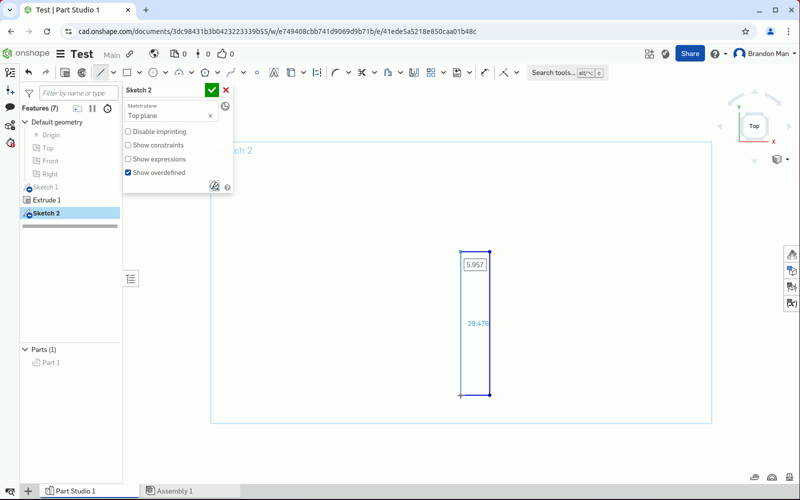
key_up(shift)
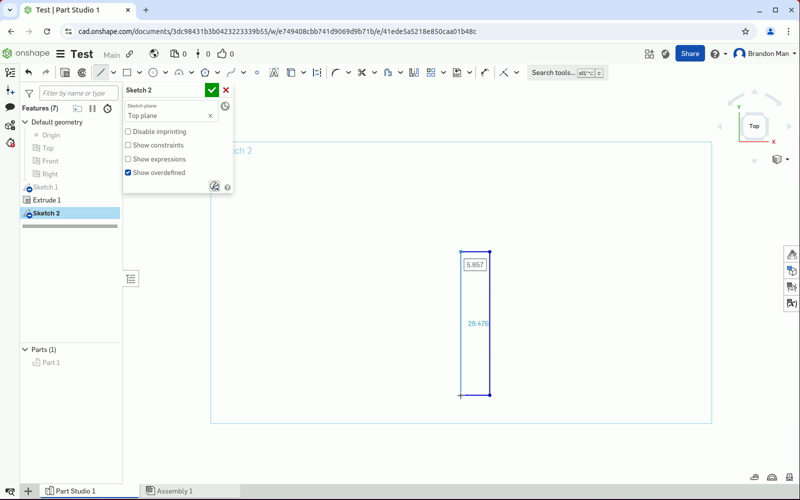
click(460, 395)
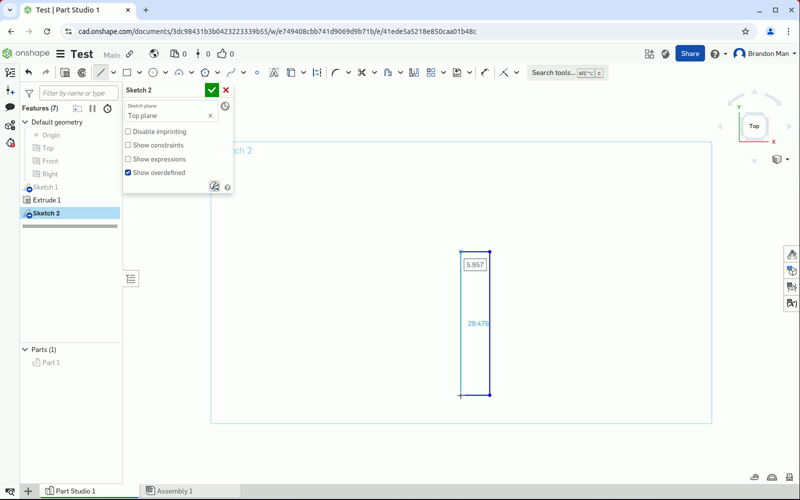
key(esc)
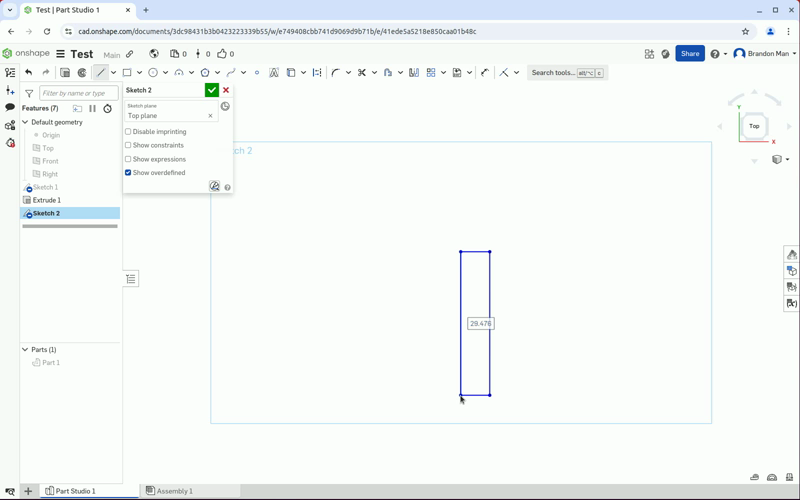
mouse_move(466, 260)
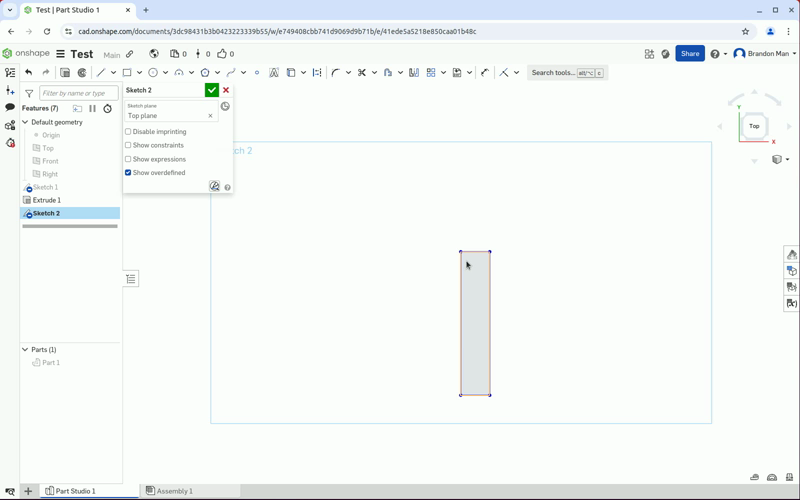
click(466, 260)
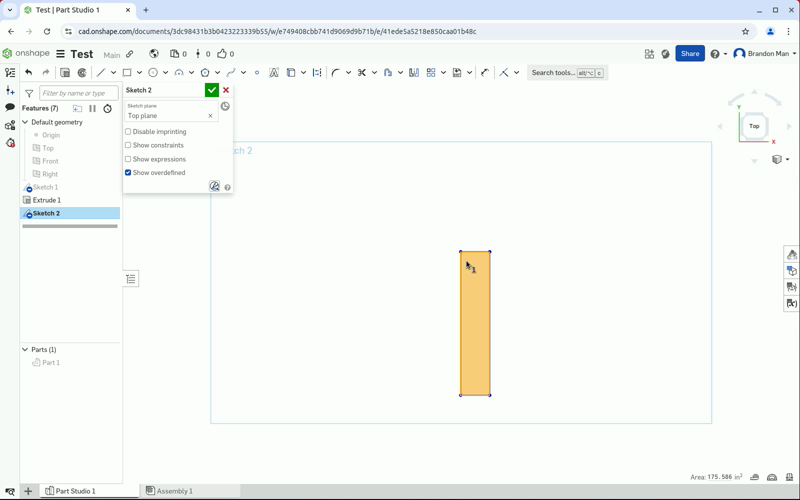
mouse_move(73, 352)
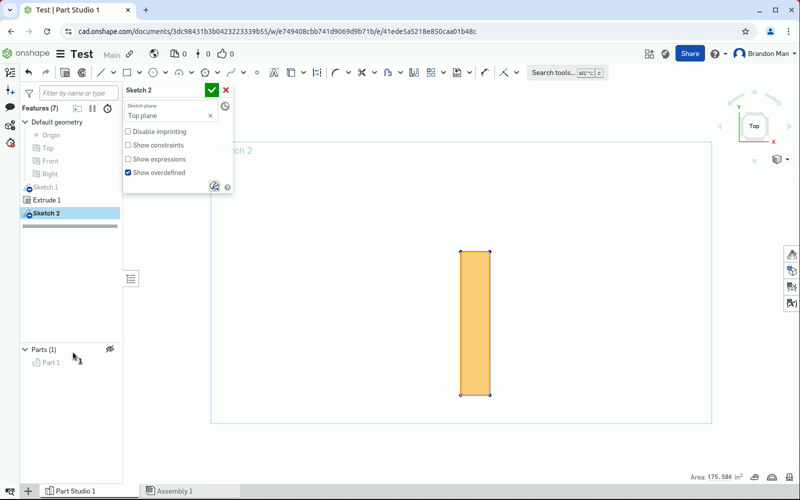
key(shift+y)
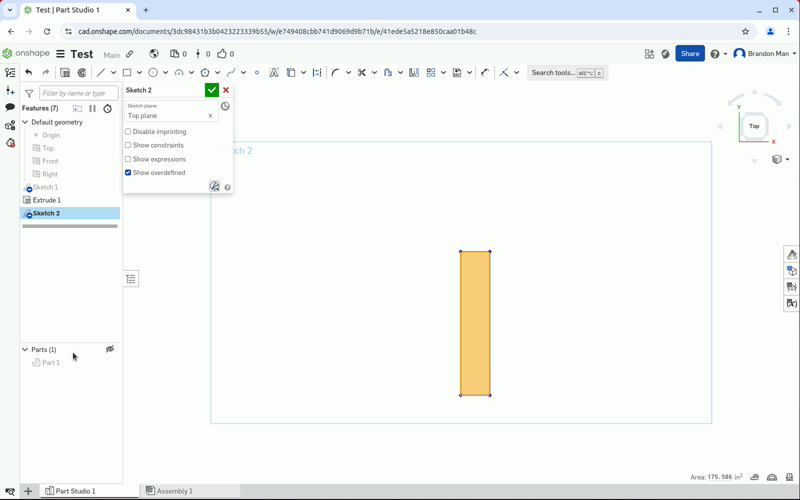
key(shift+e)
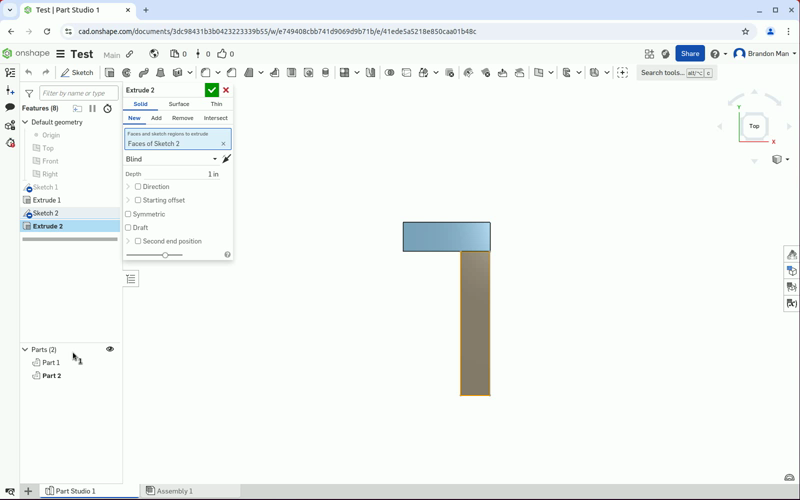
mouse_move(143, 106)
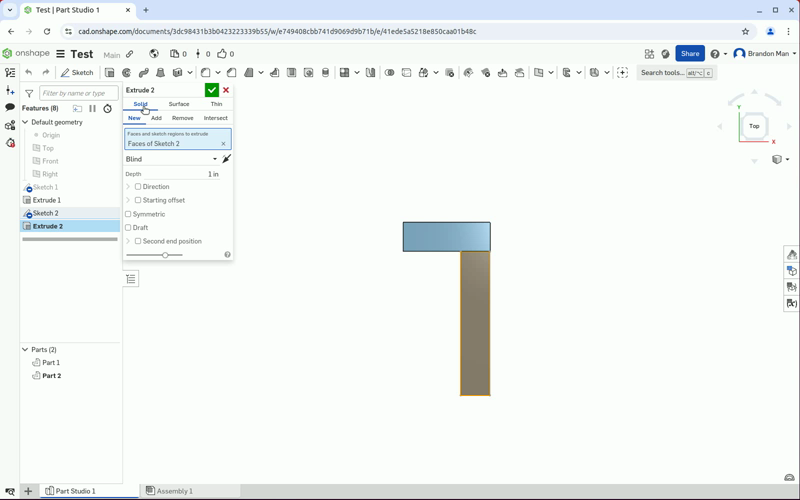
click(143, 106)
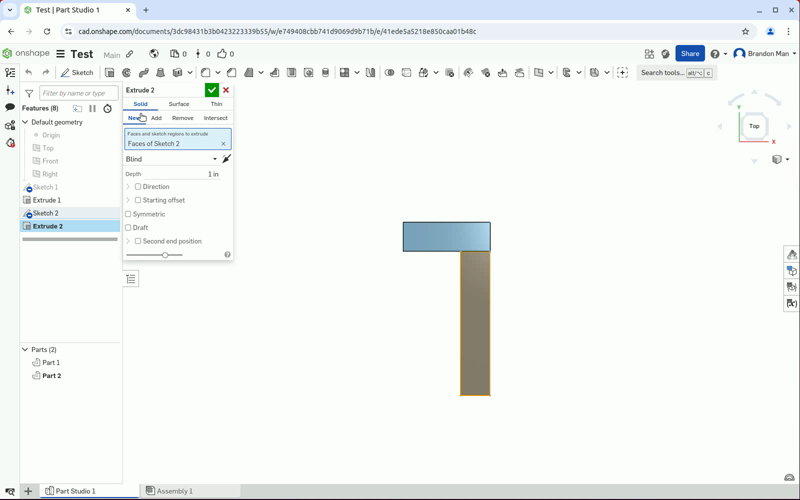
mouse_move(137, 120)
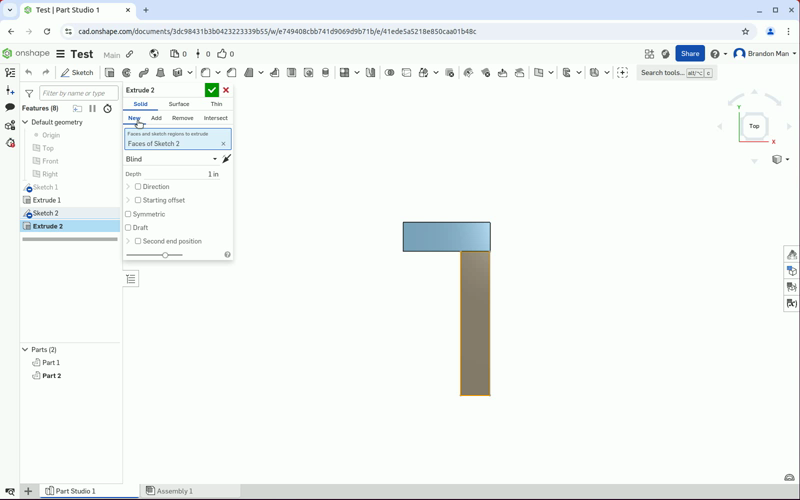
click(137, 120)
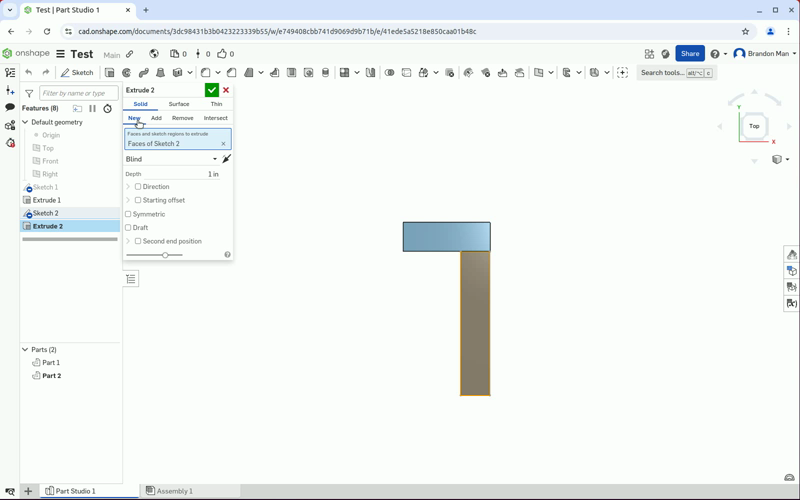
key(tab, 4)
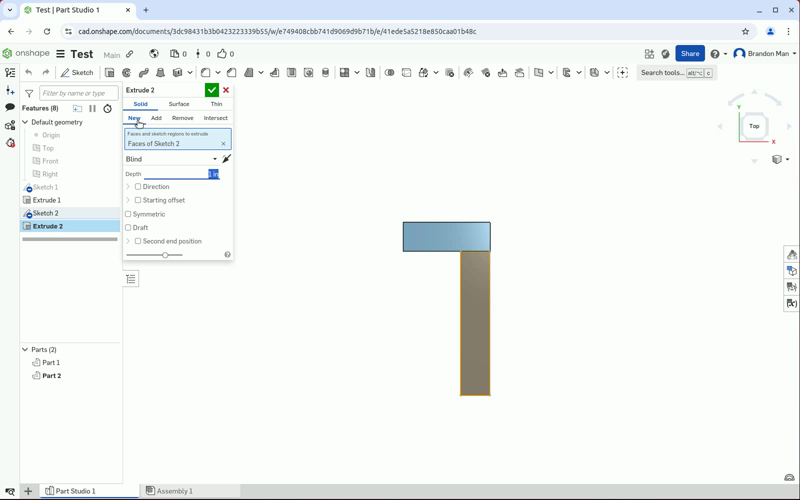
text(0.963)
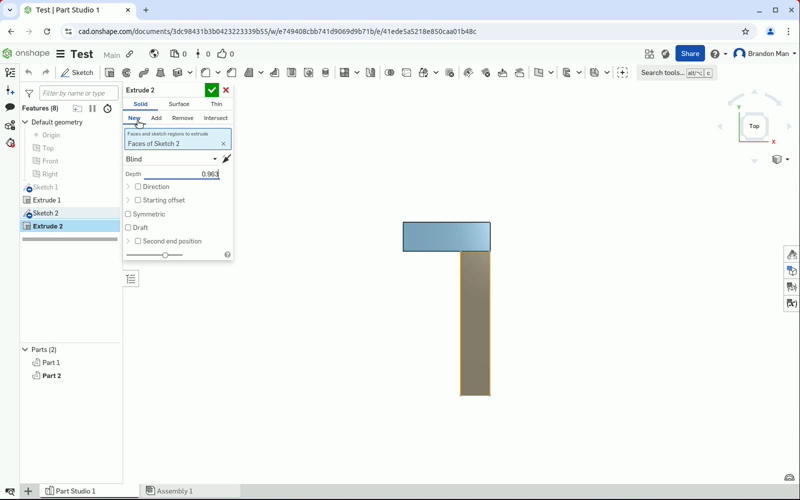
key(enter)
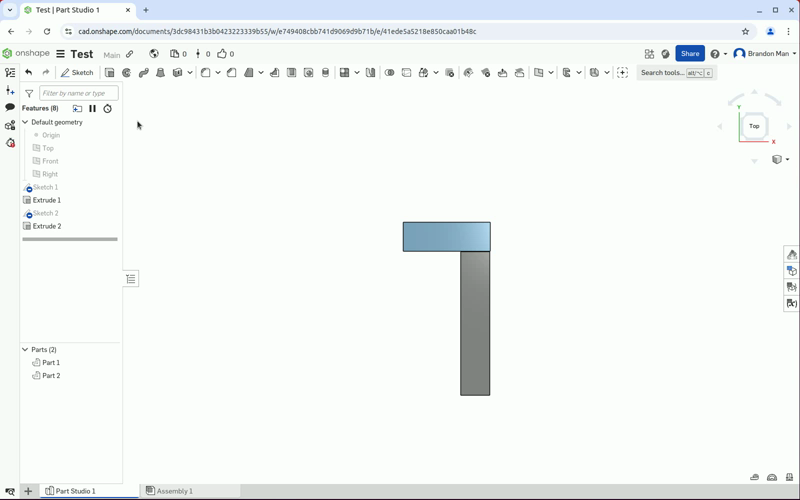
key(shift+h)
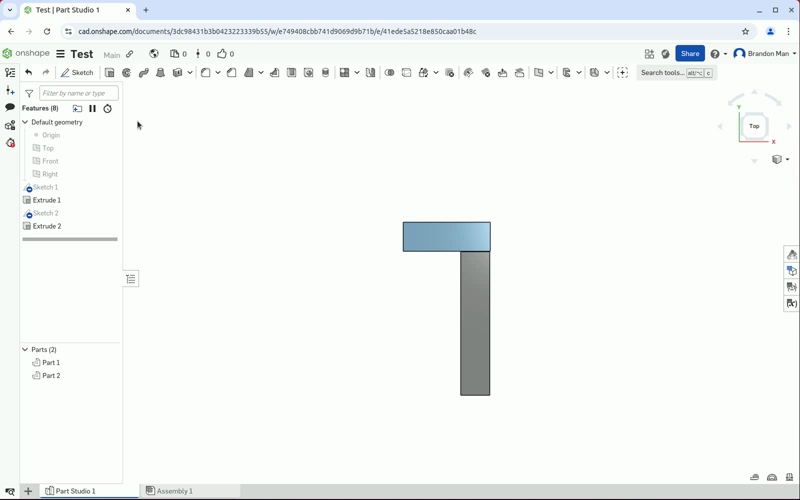
key(shift+h)
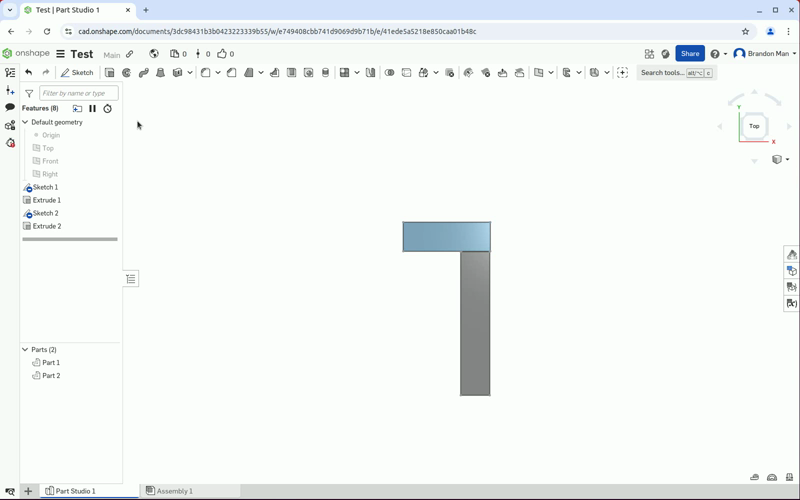
key(shift+7)
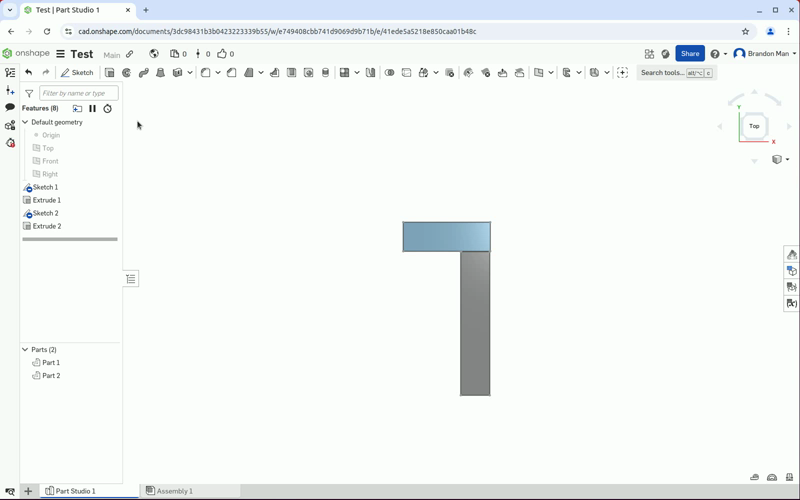
key(up, 3)
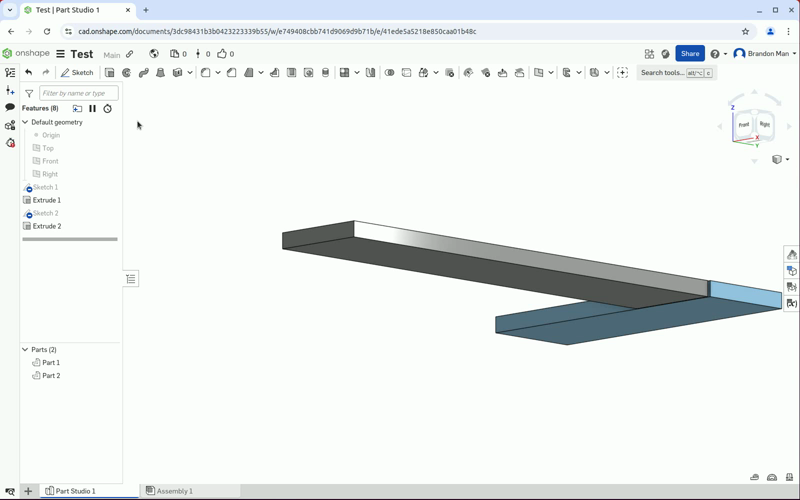
key(left, 3)
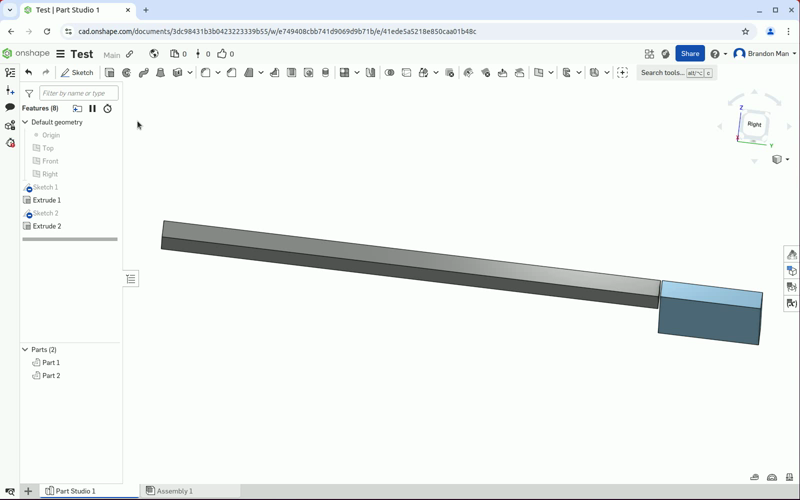
key(right, 3)
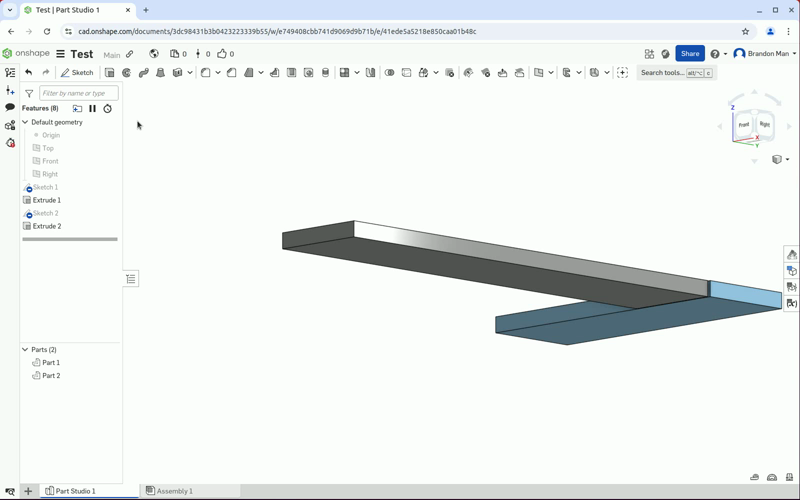
key(down, 3)
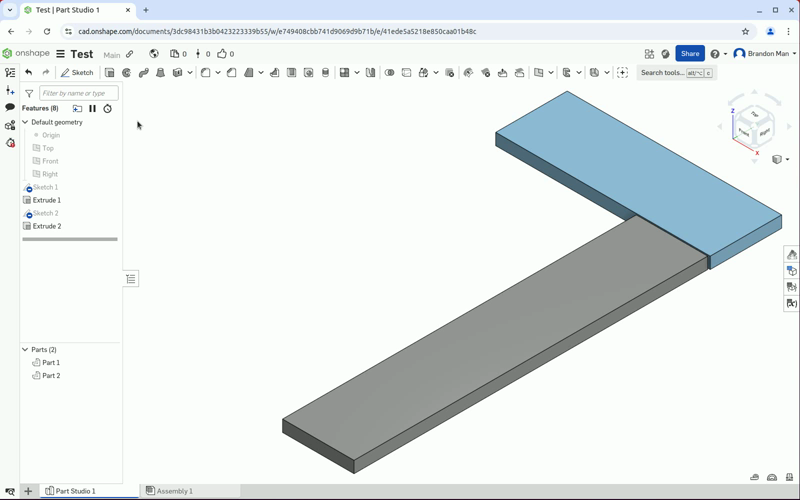
mouse_move(73, 189)
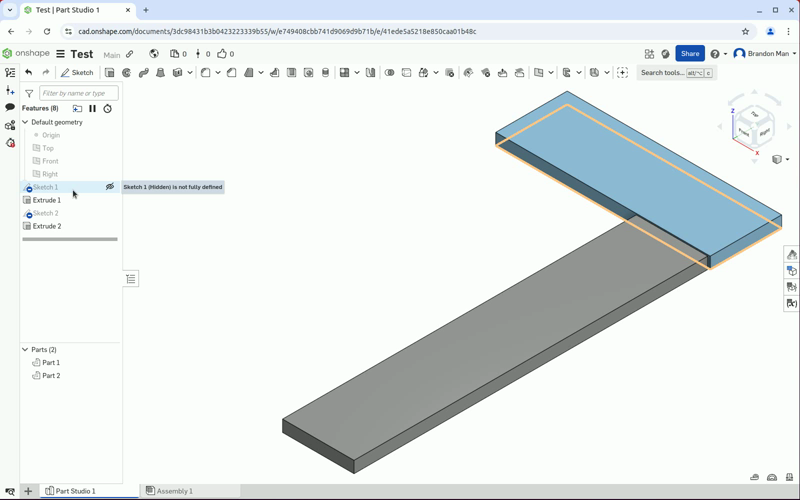
click(73, 189)